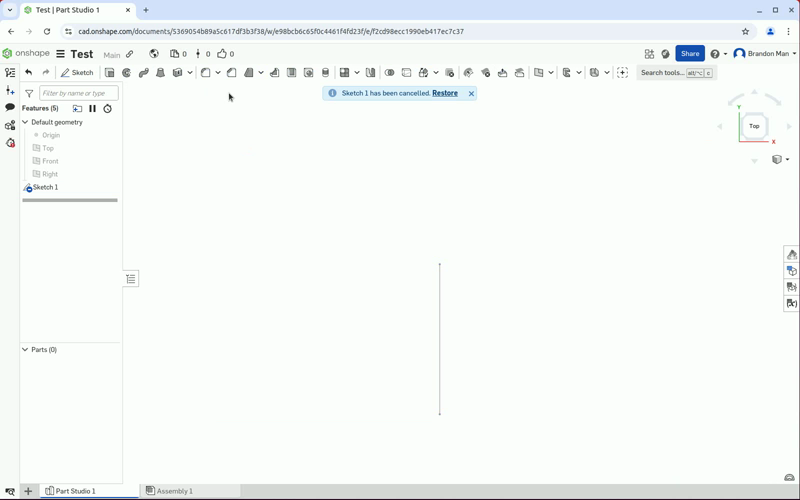
key(shift+h)
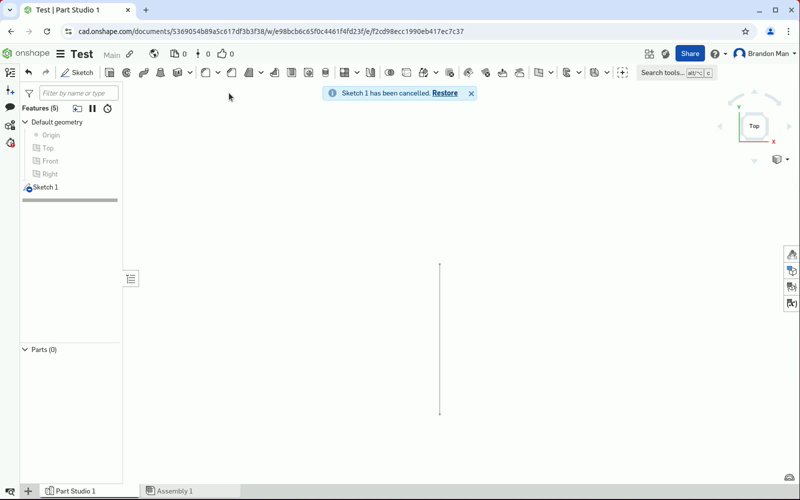
key(shift+s)
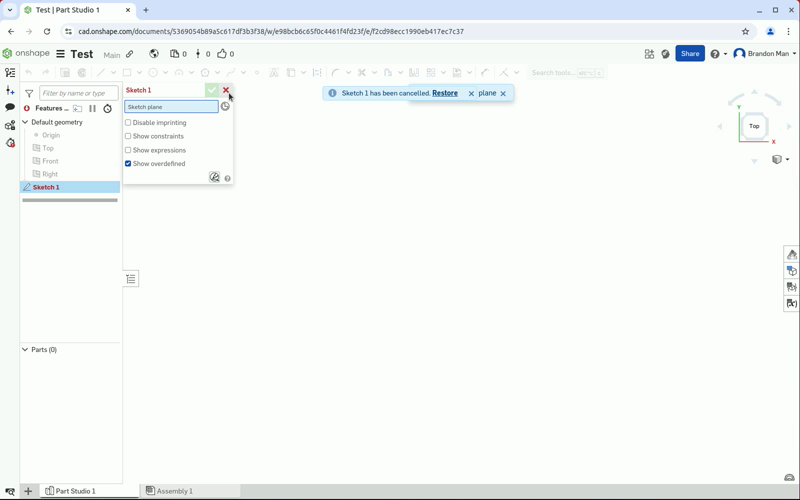
mouse_move(73, 150)
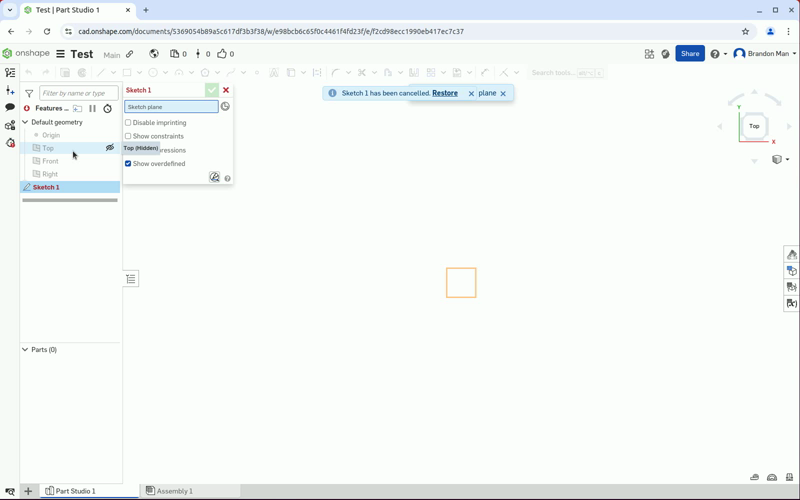
click(73, 150)
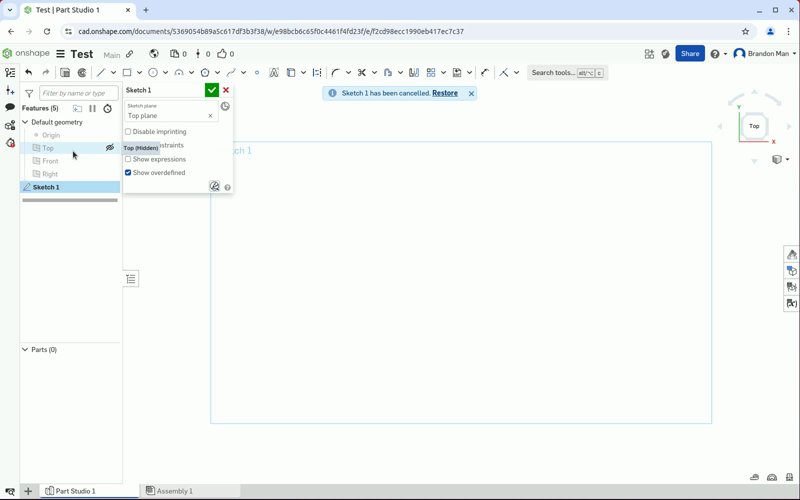
mouse_move(73, 352)
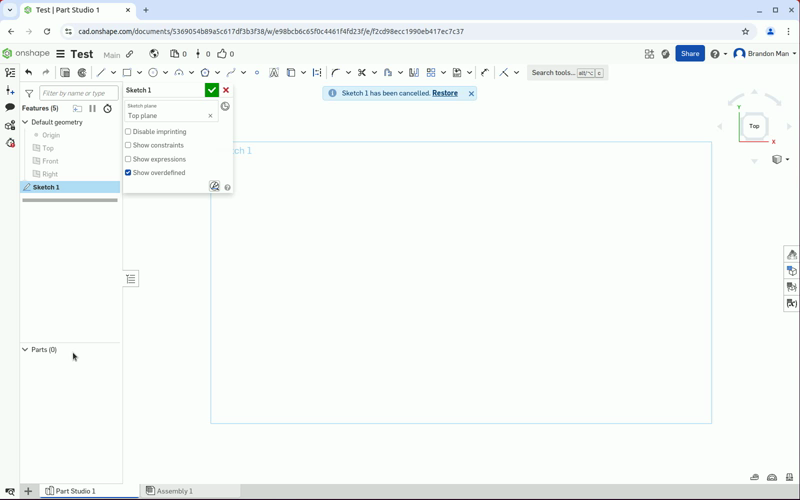
key(y)
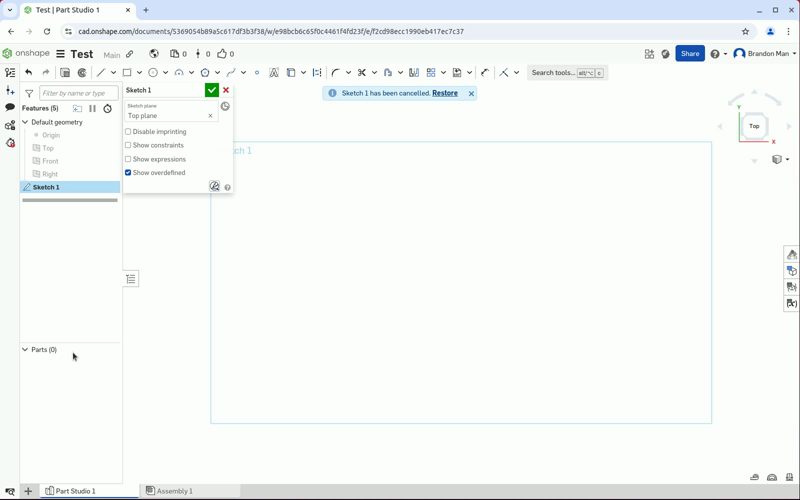
key(c)
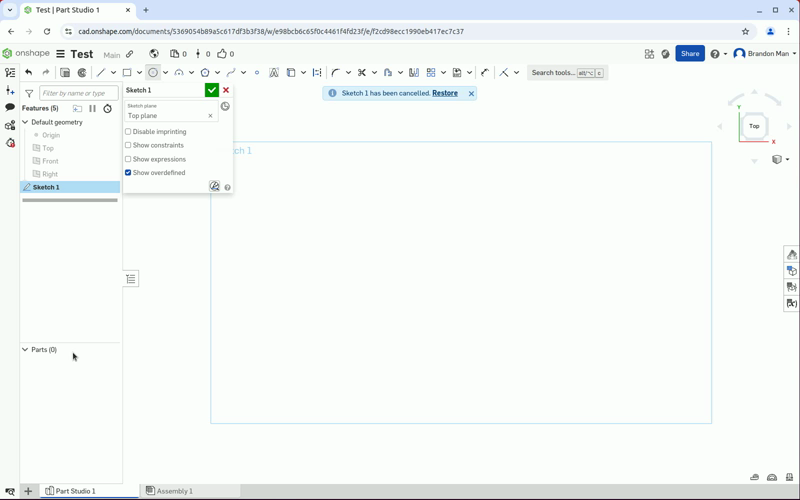
key_down(shift)
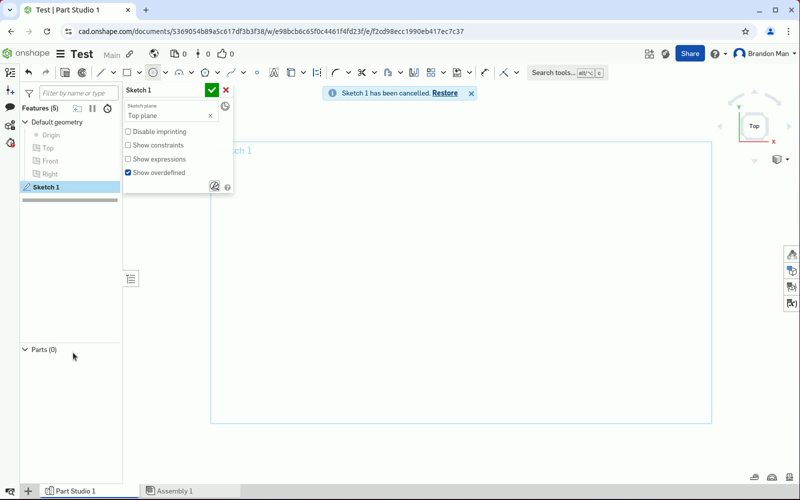
mouse_move(461, 282)
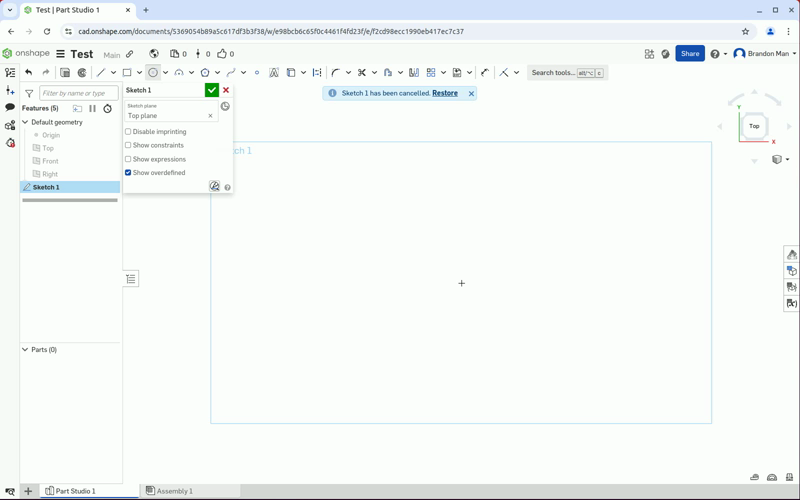
click(461, 282)
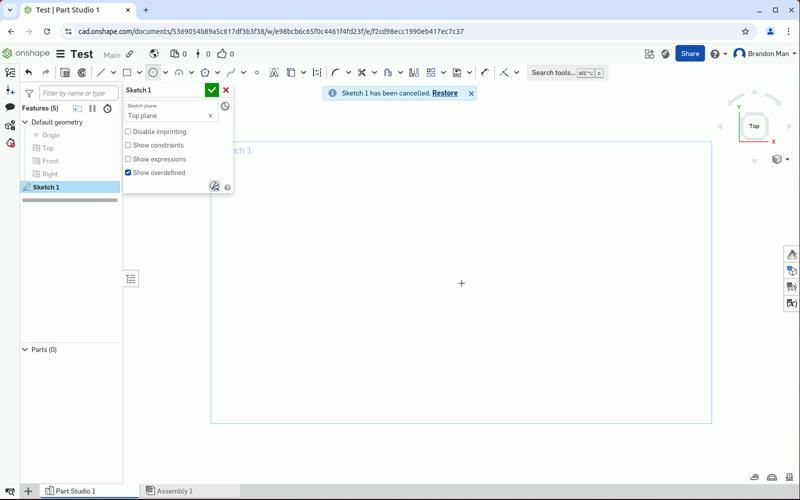
key_up(shift)
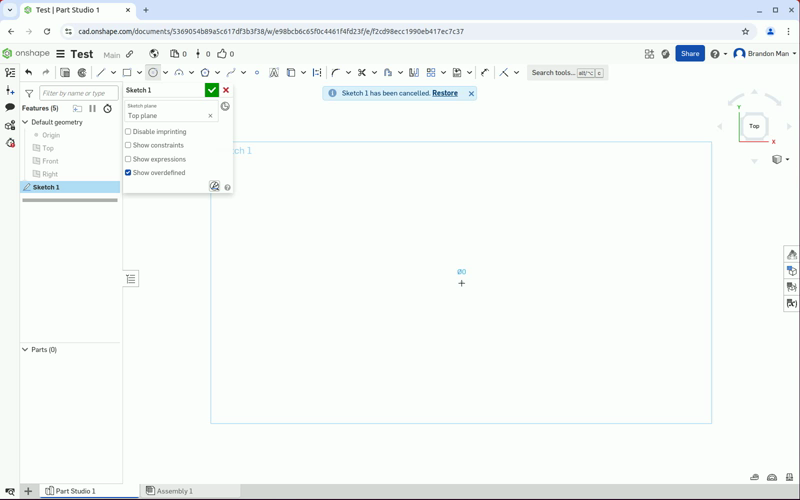
mouse_move(467, 282)
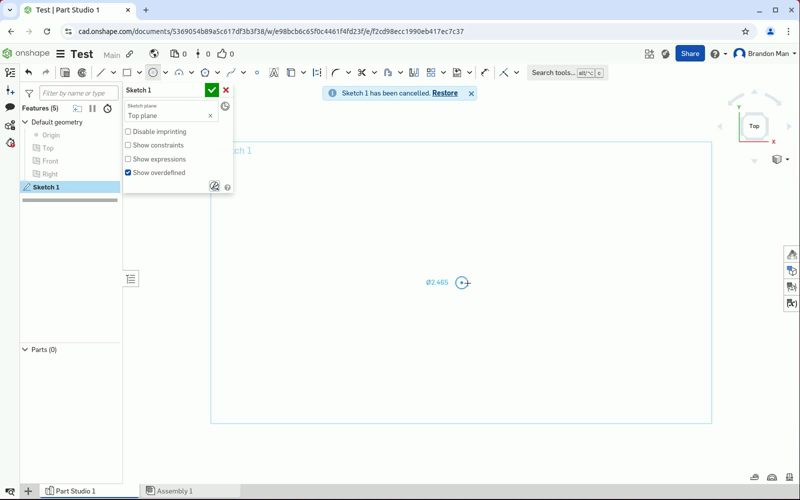
click(467, 282)
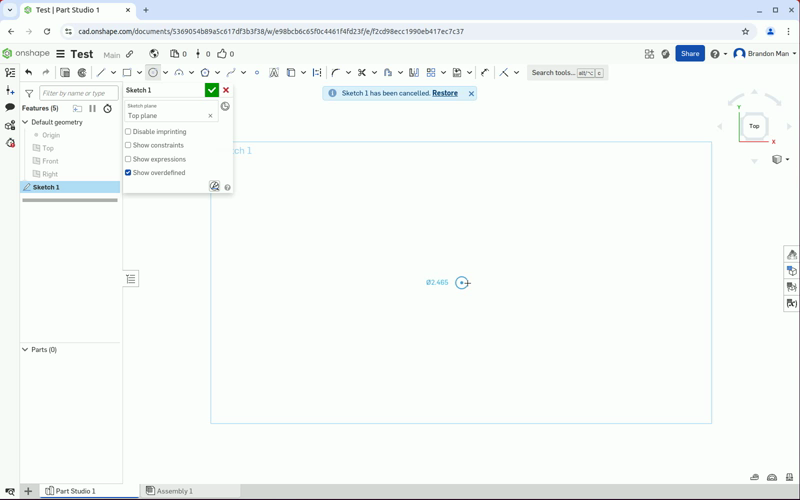
key(esc)
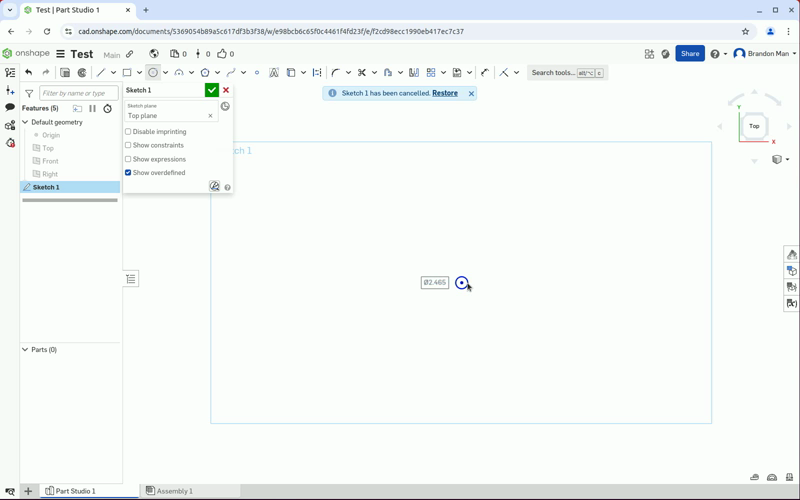
mouse_move(466, 280)
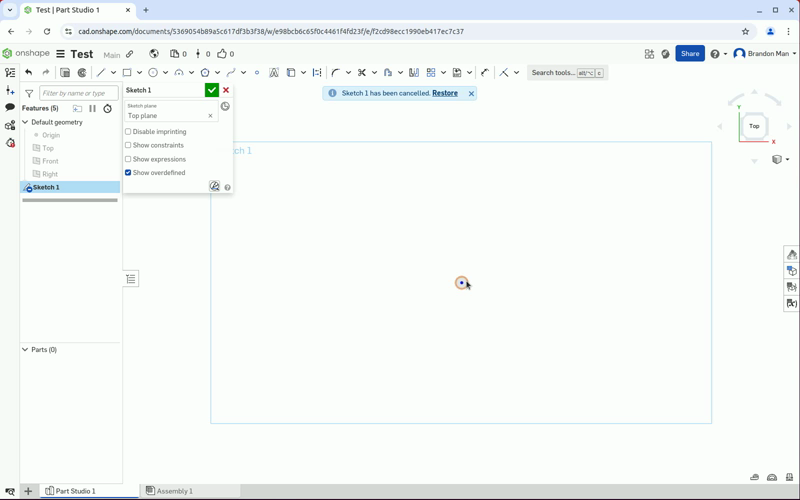
scroll(6)
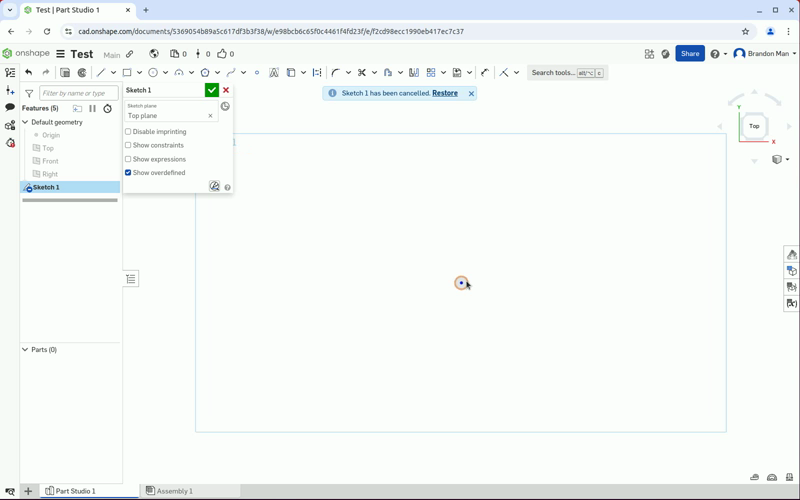
scroll(6)
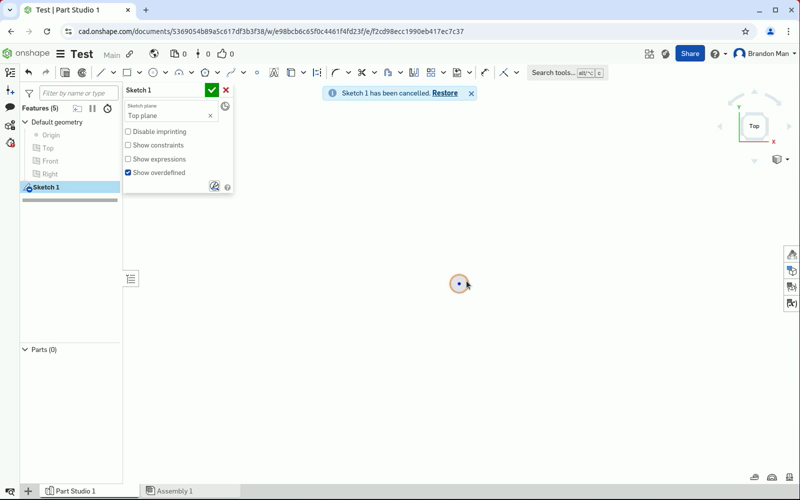
scroll(6)
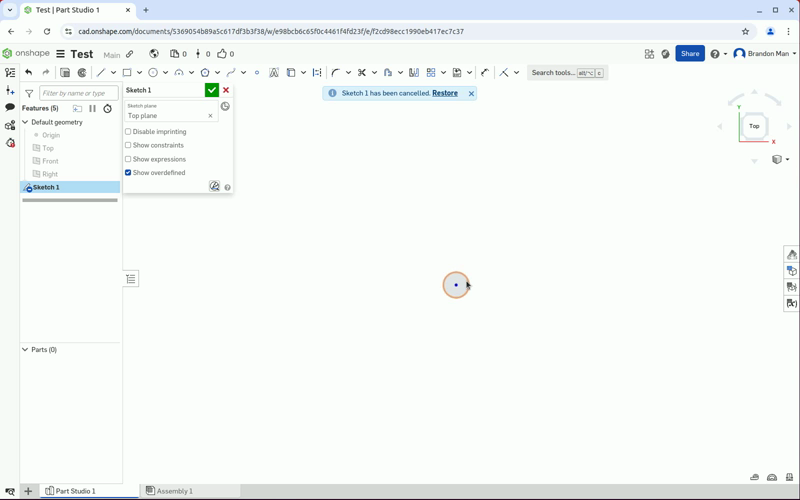
scroll(6)
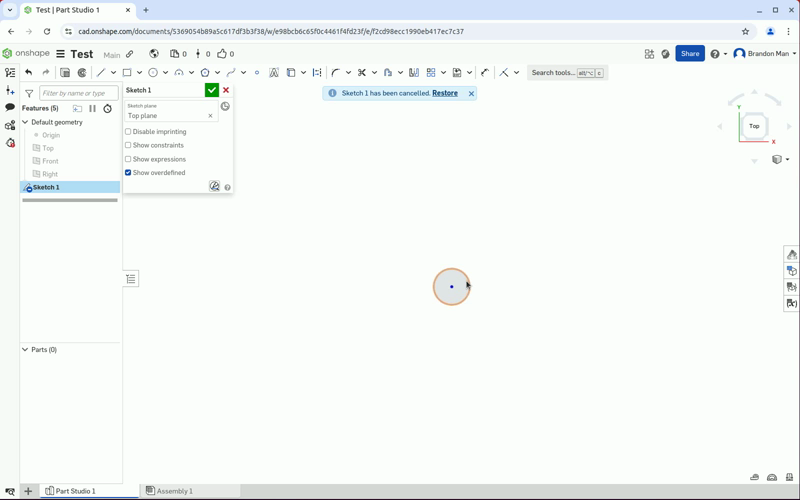
scroll(6)
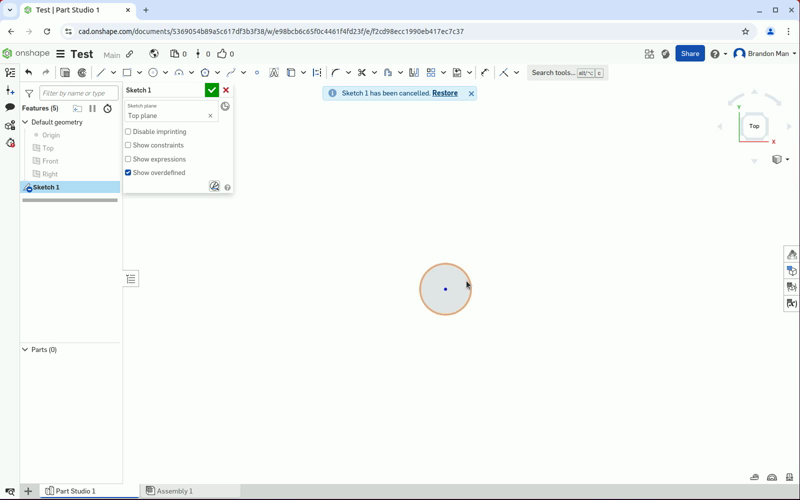
scroll(6)
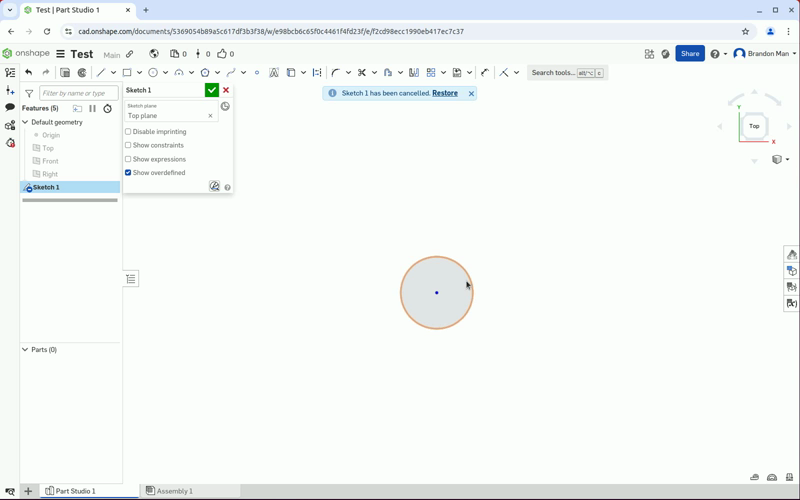
scroll(6)
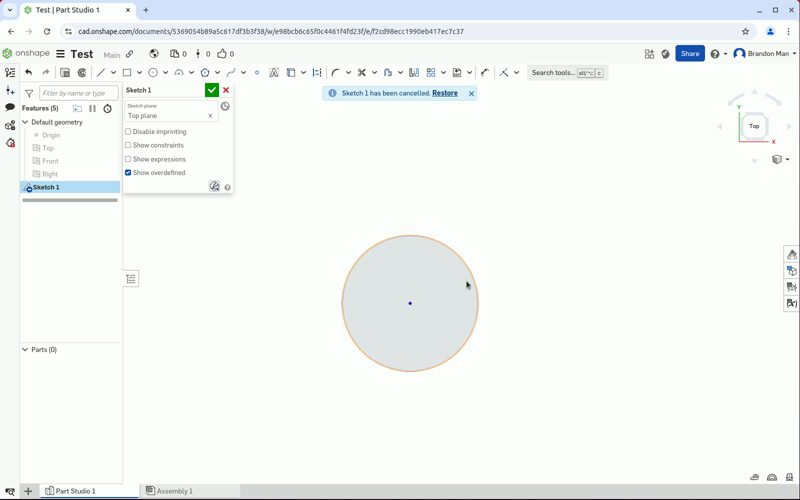
click(466, 280)
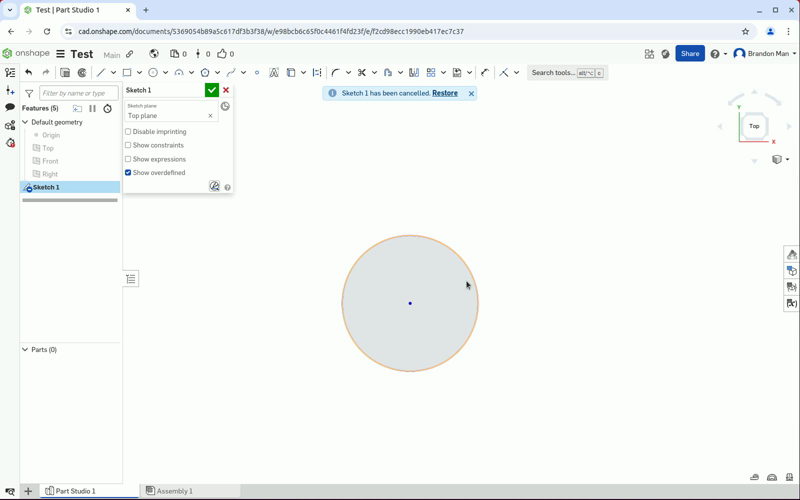
scroll(-6)
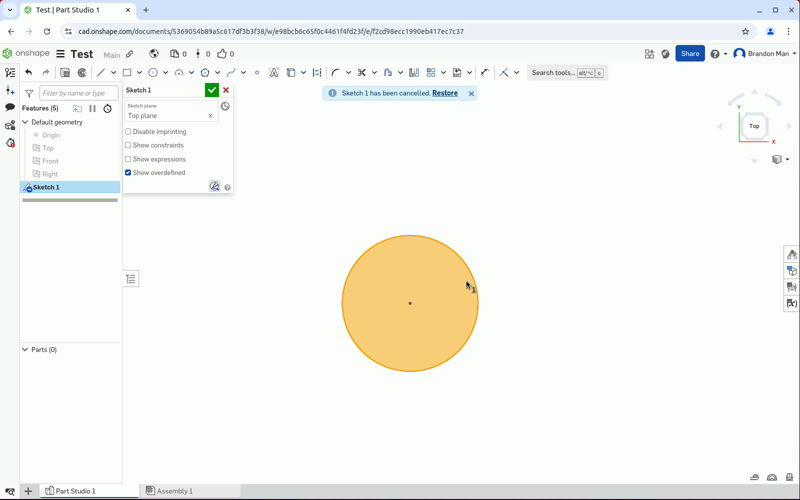
scroll(-6)
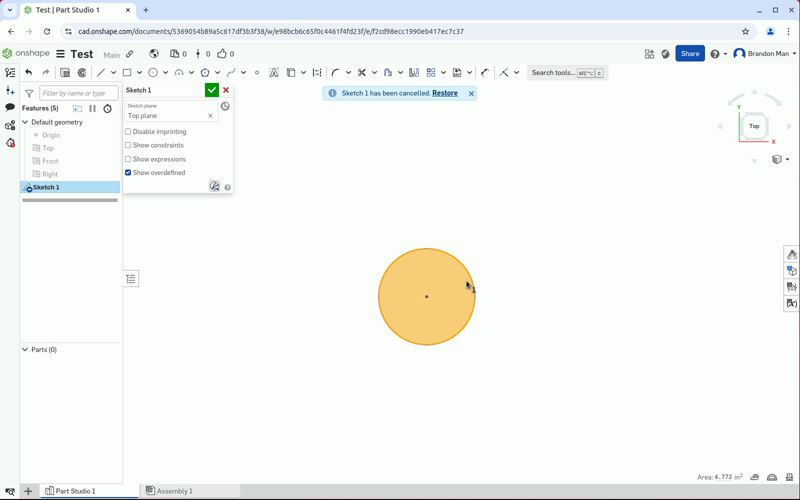
scroll(-6)
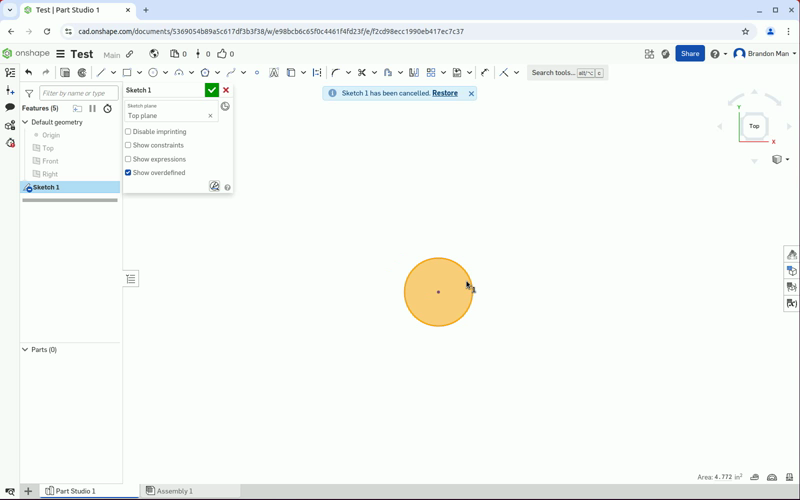
scroll(-6)
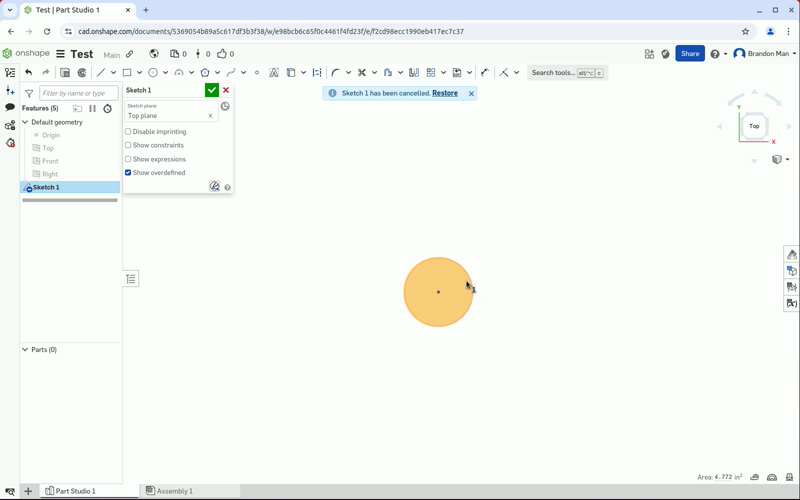
scroll(-6)
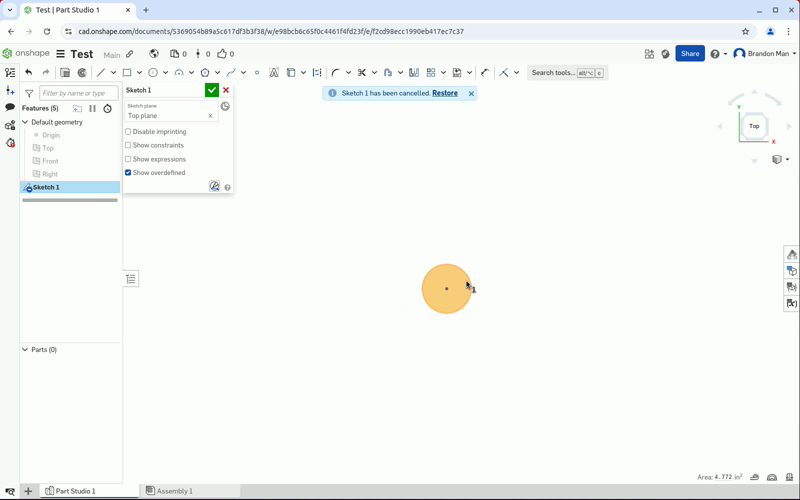
scroll(-6)
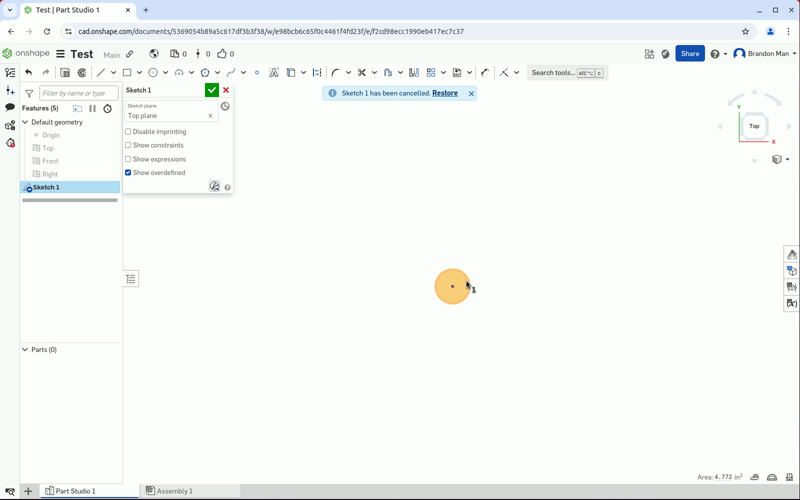
scroll(-6)
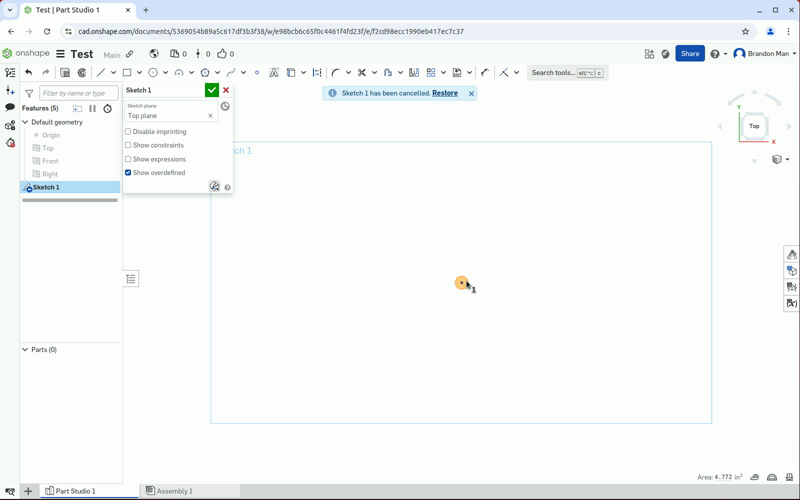
mouse_move(73, 352)
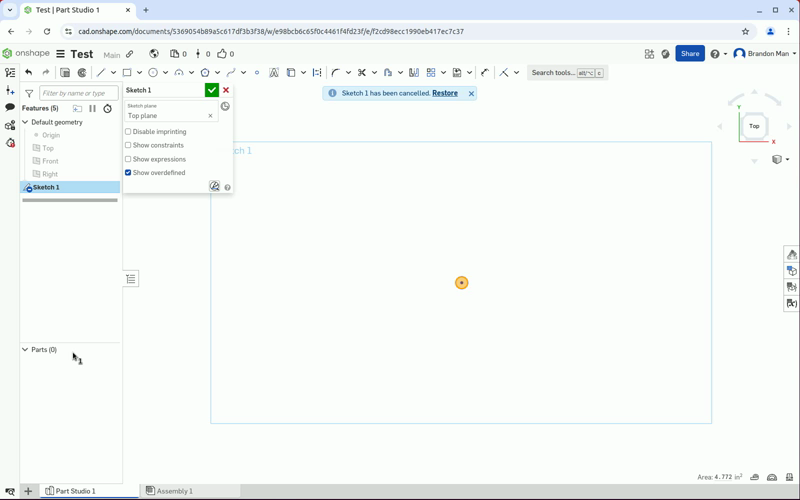
key(shift+y)
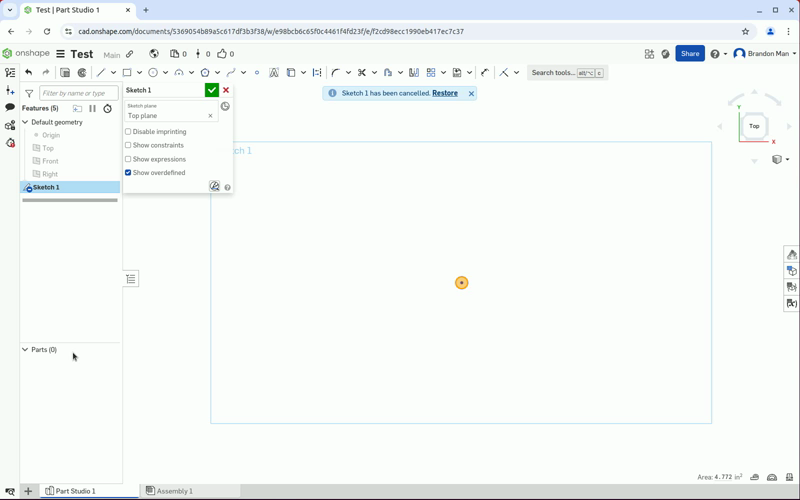
key(shift+e)
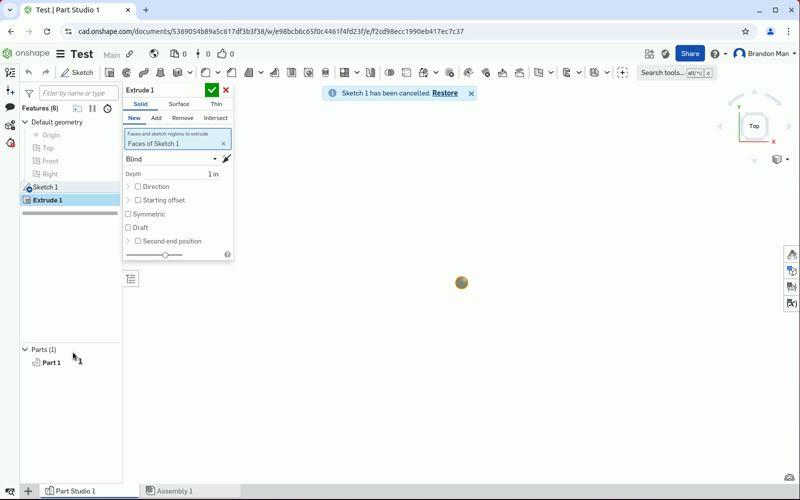
mouse_move(143, 106)
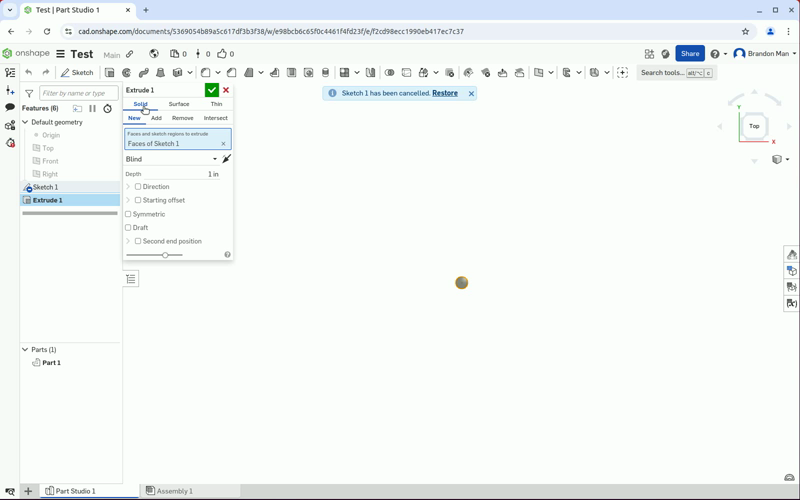
click(143, 106)
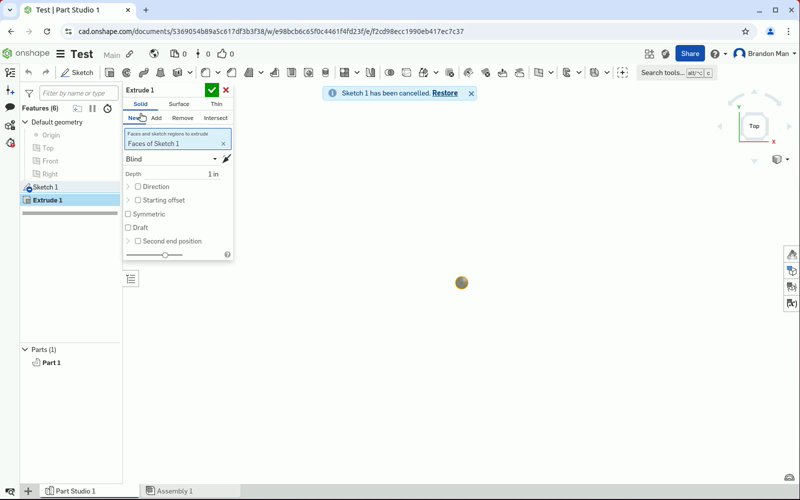
mouse_move(137, 120)
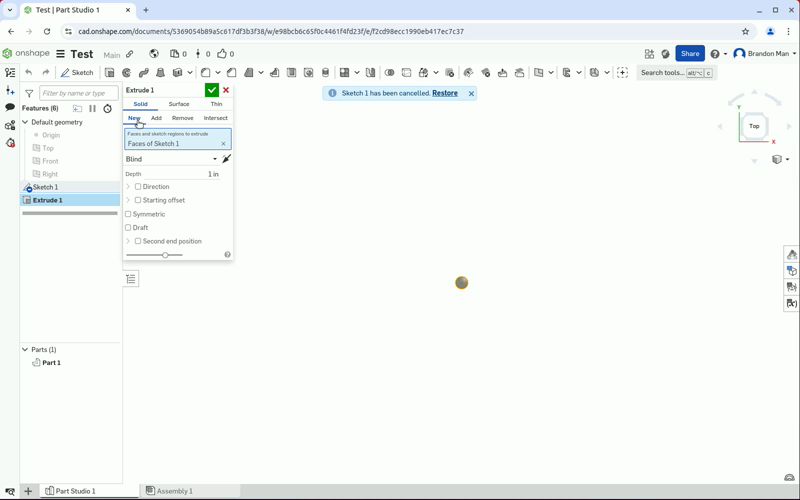
click(137, 120)
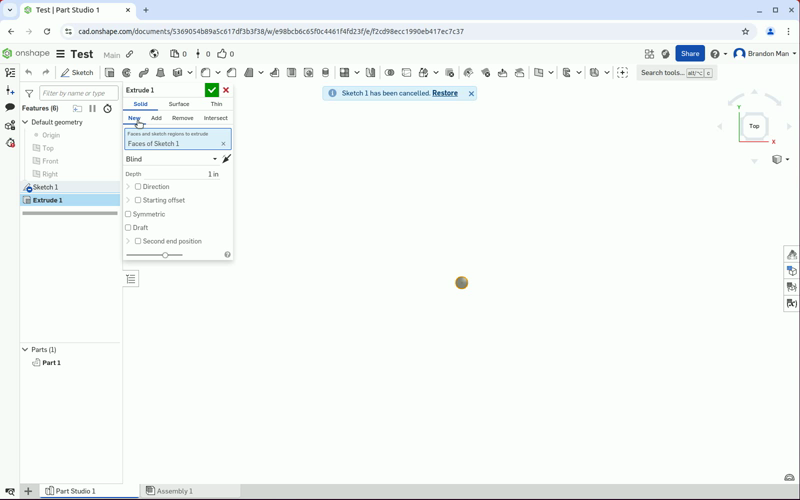
key(tab, 4)
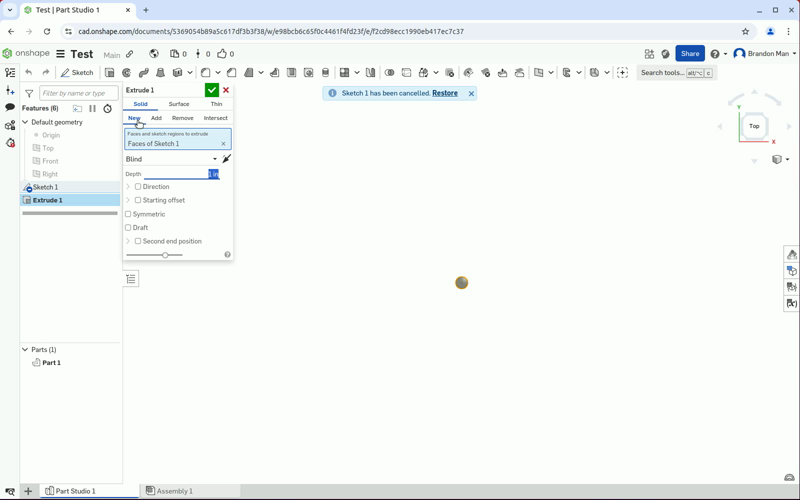
text(19.738)
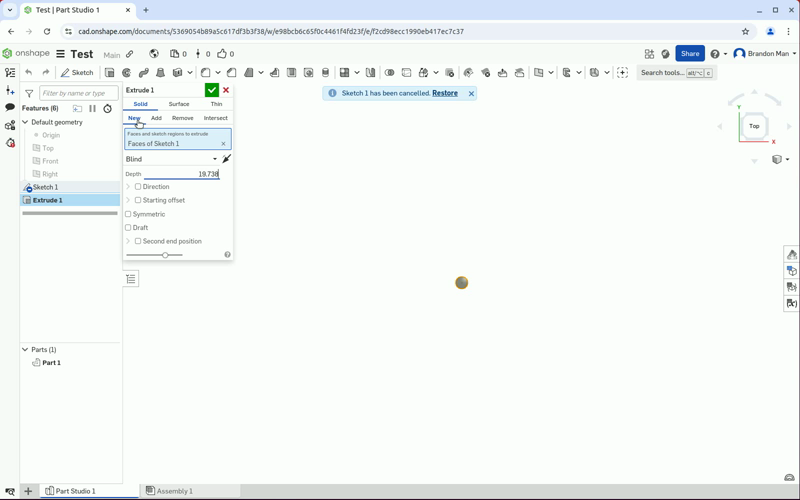
key(enter)
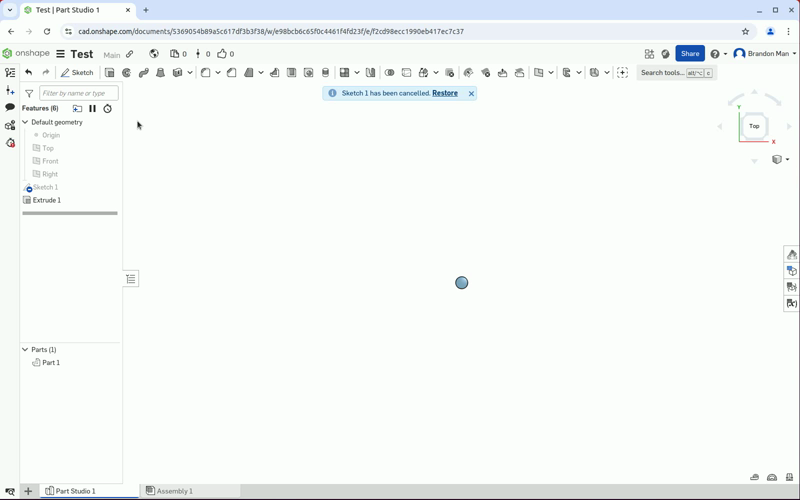
key(shift+h)
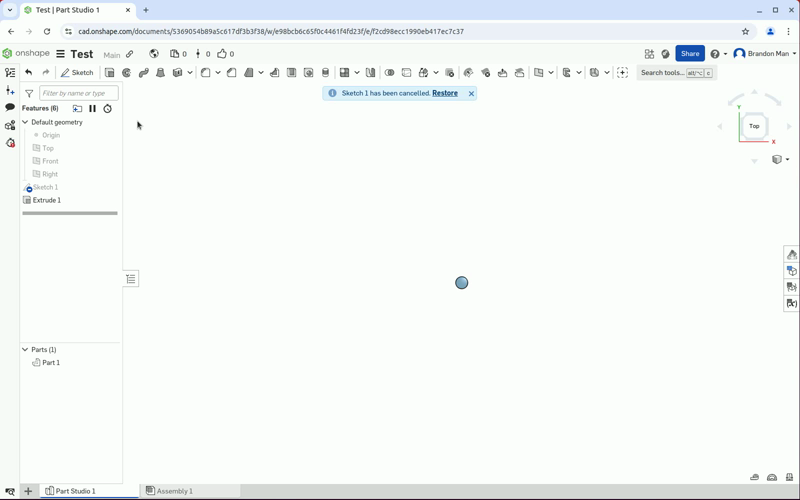
key(shift+h)
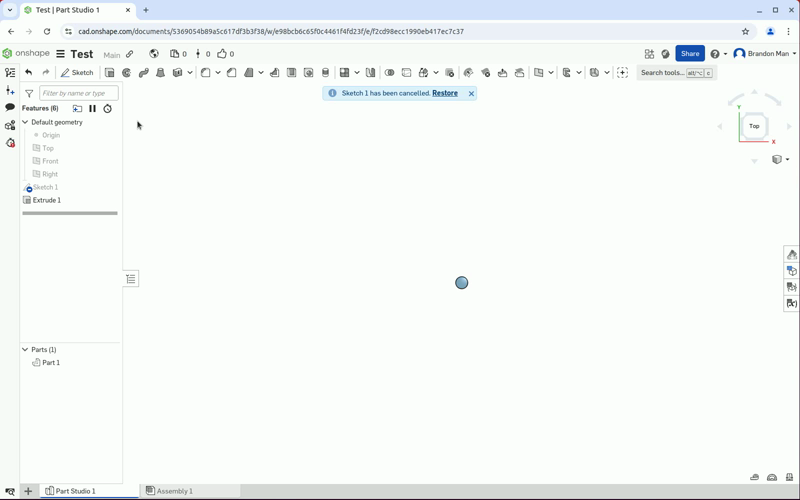
mouse_move(73, 189)
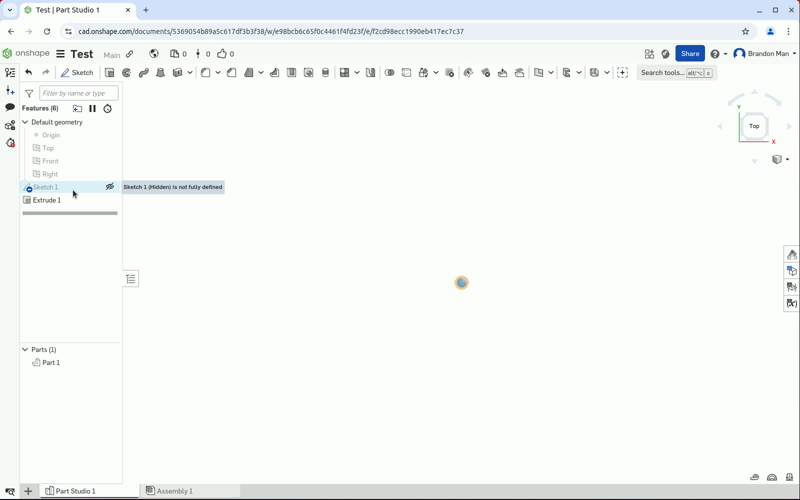
click(73, 189)
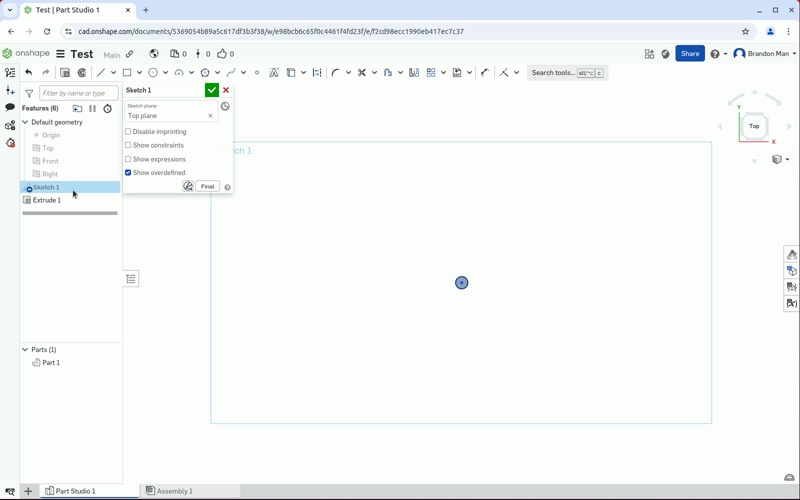
mouse_move(229, 92)
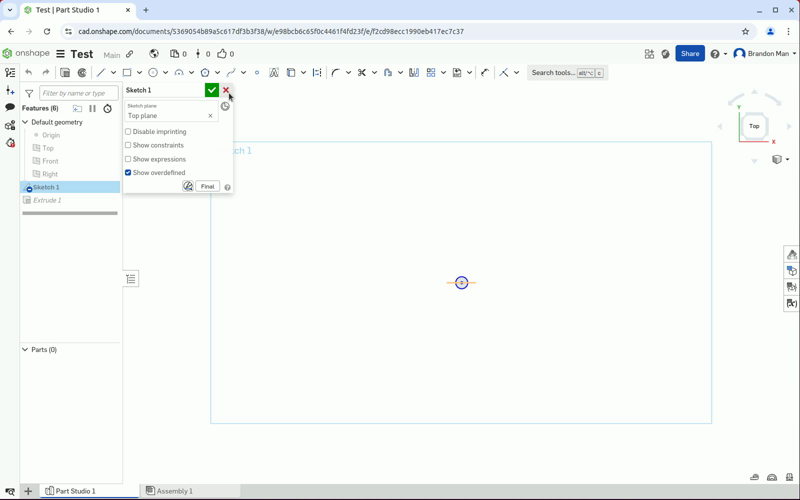
click(229, 92)
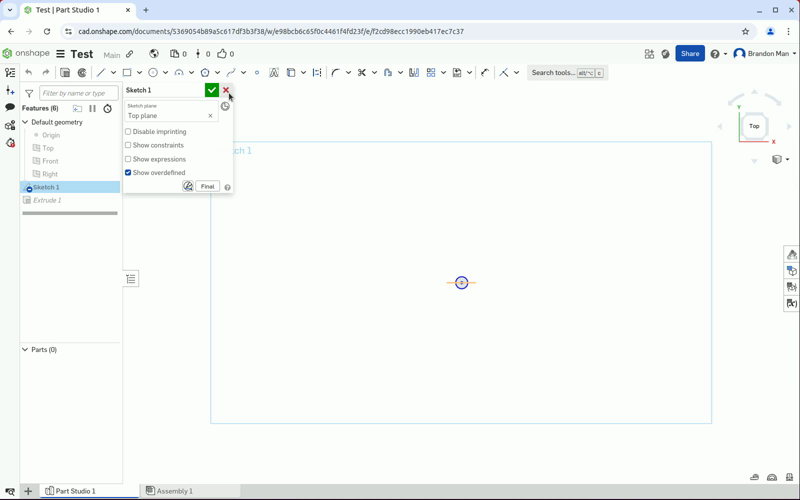
key(shift+s)
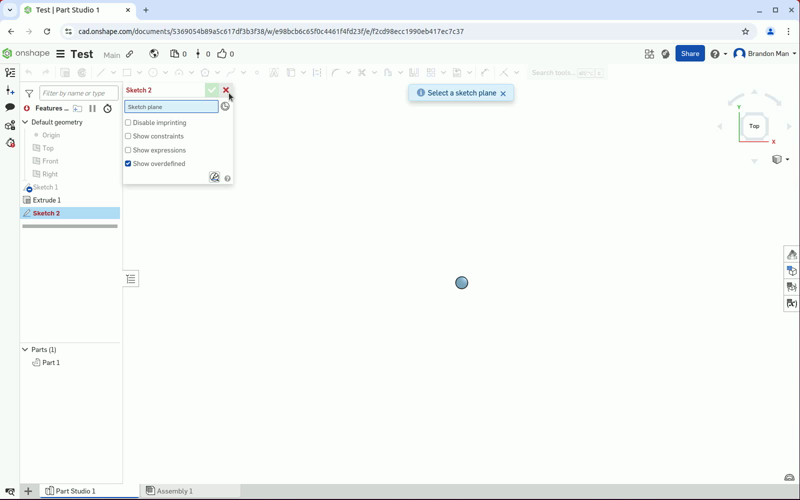
mouse_move(73, 150)
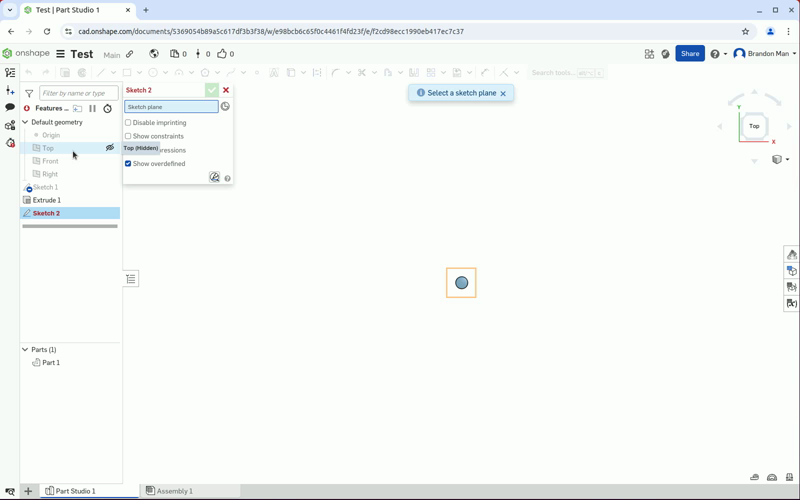
click(73, 150)
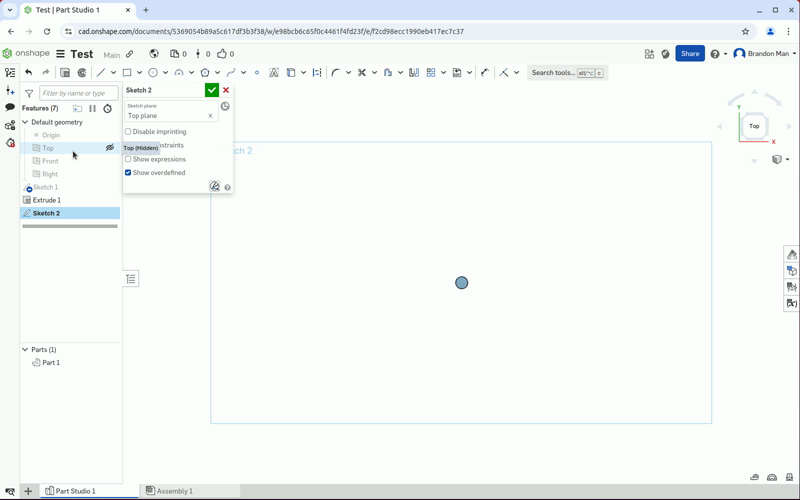
mouse_move(73, 352)
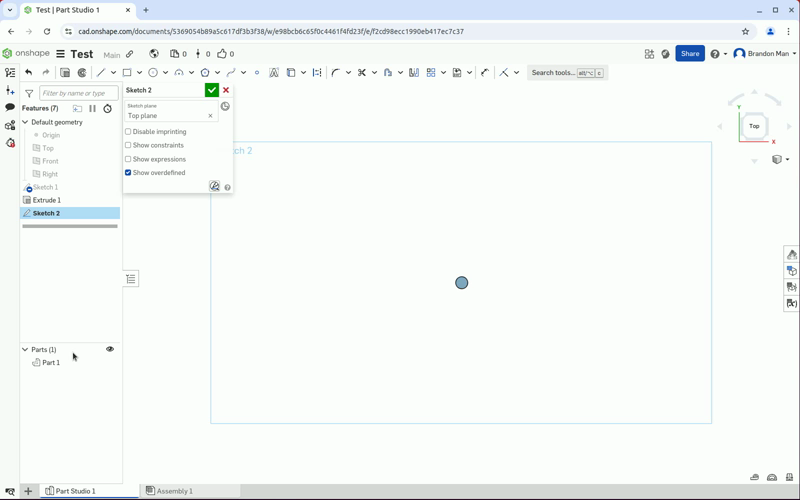
key(y)
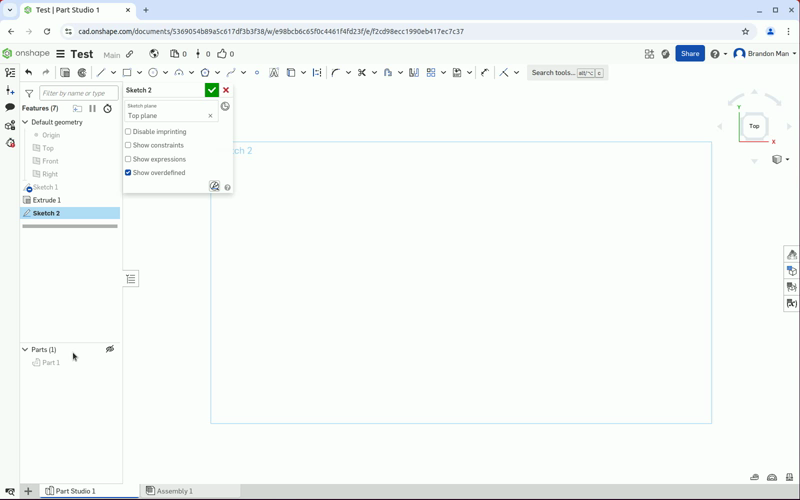
key(c)
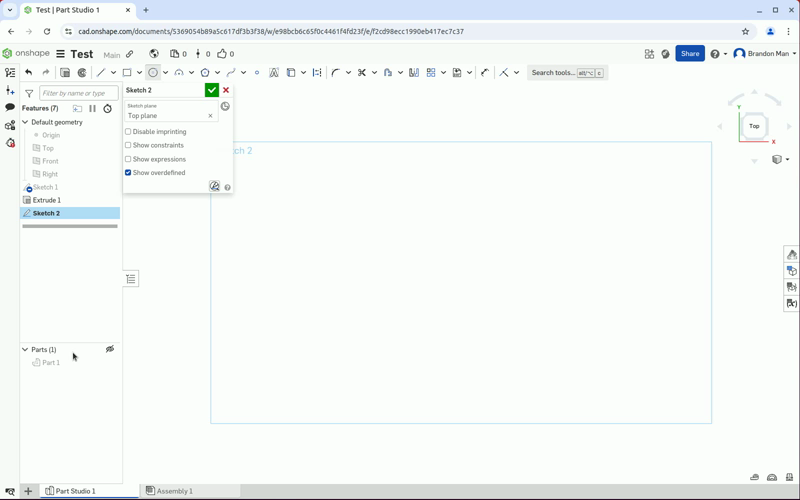
key_down(shift)
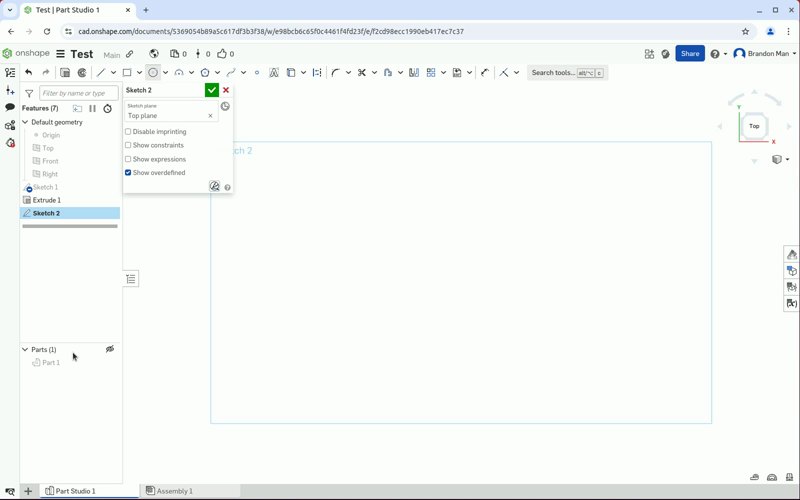
mouse_move(449, 282)
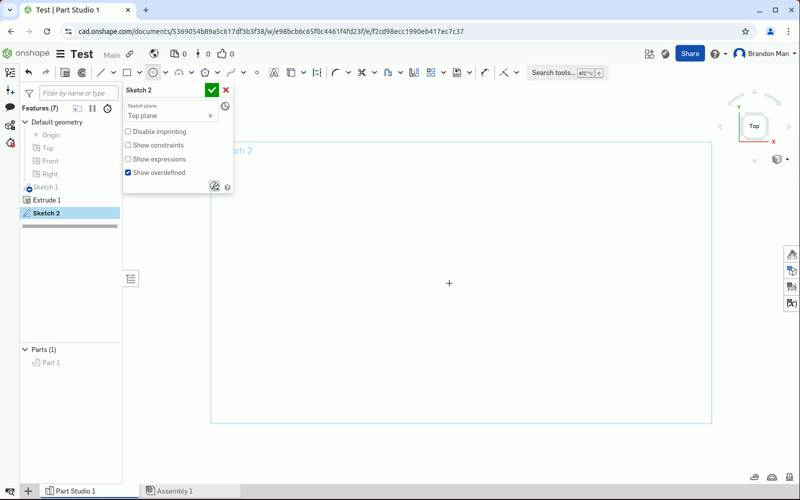
click(449, 282)
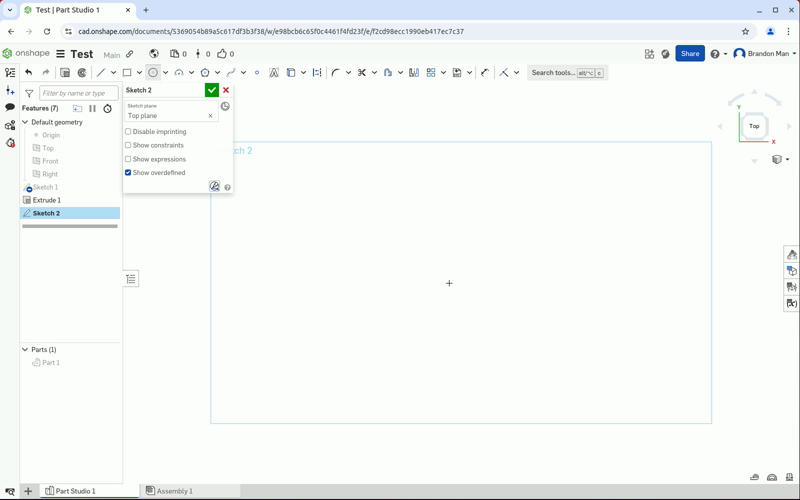
key_up(shift)
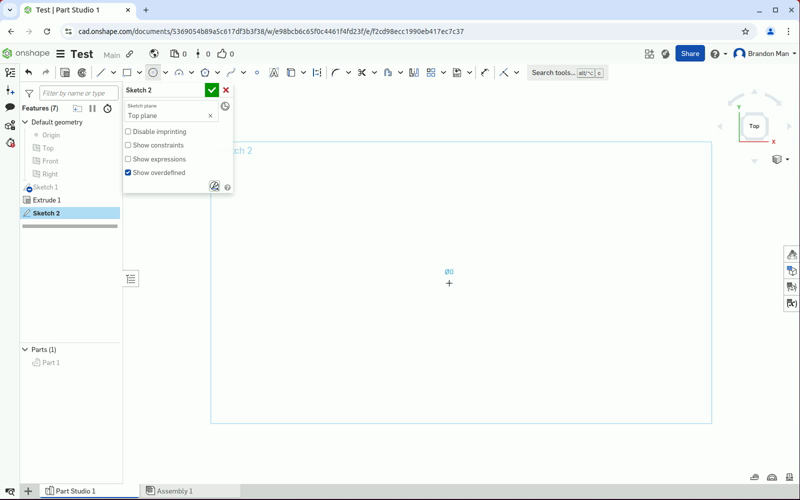
mouse_move(455, 282)
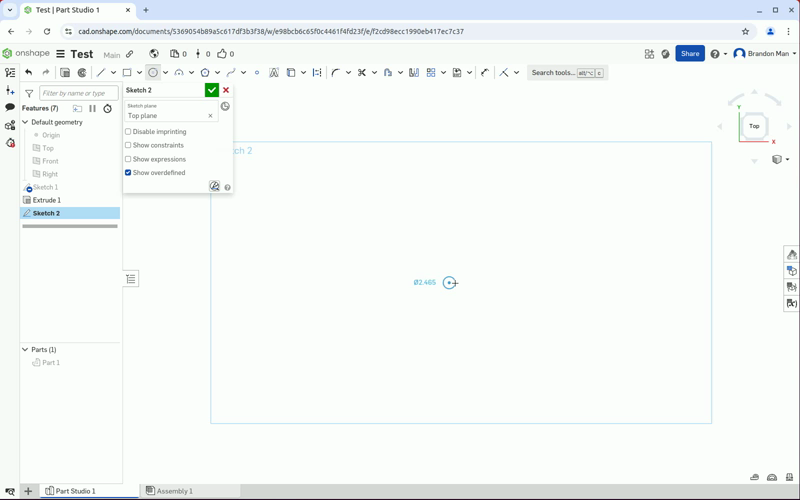
click(455, 282)
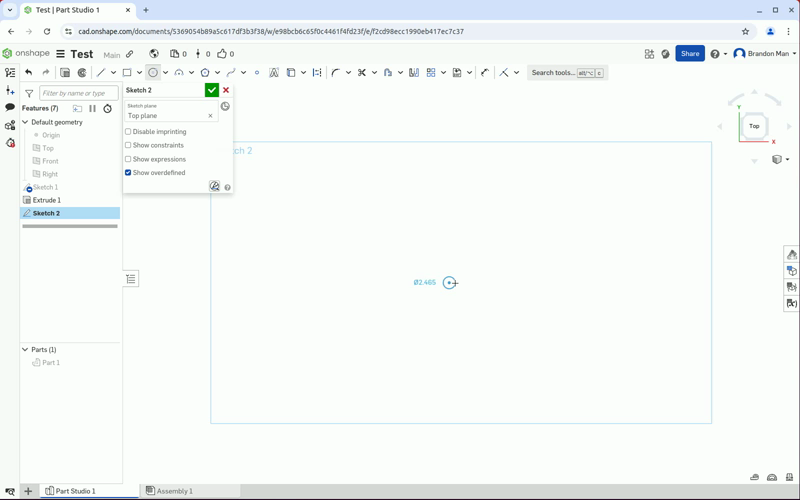
key(esc)
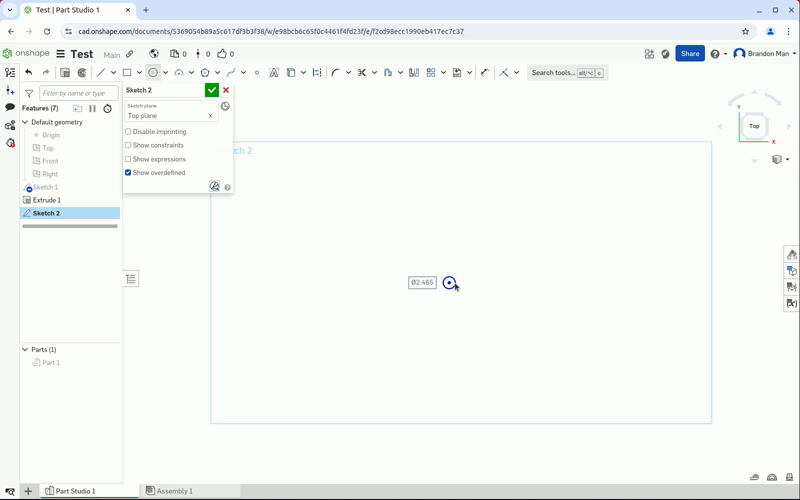
mouse_move(446, 282)
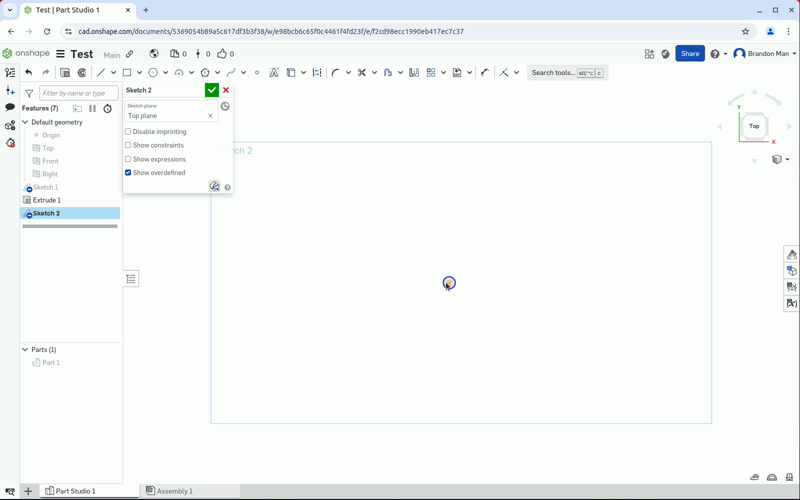
scroll(6)
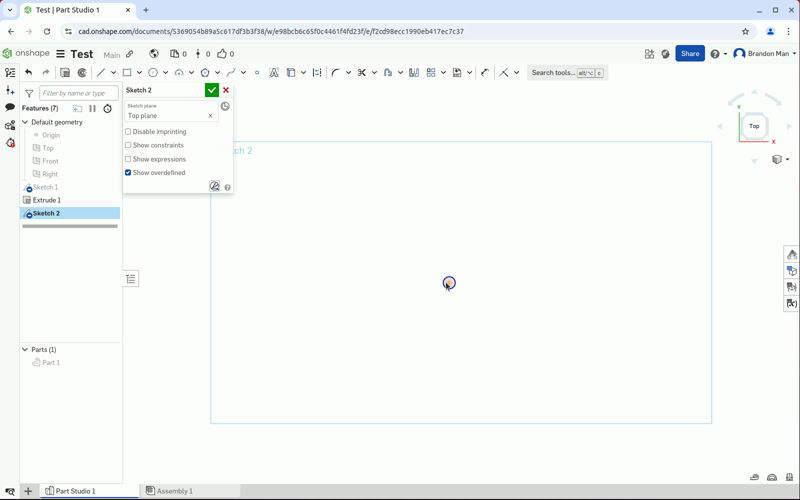
scroll(6)
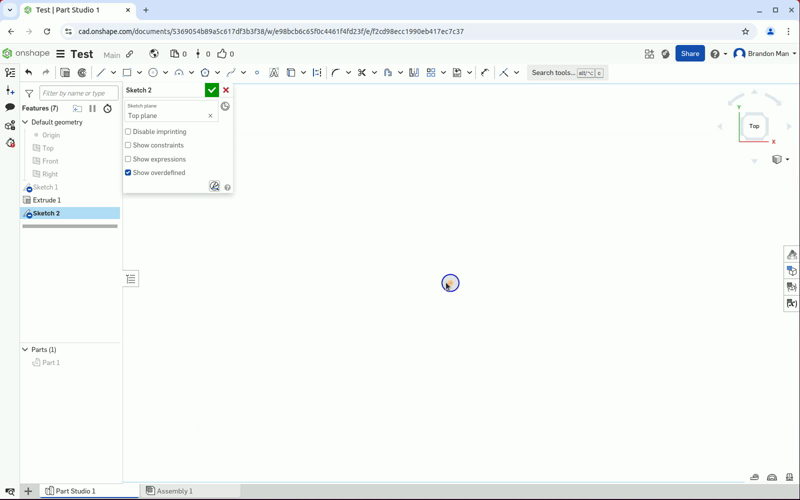
scroll(6)
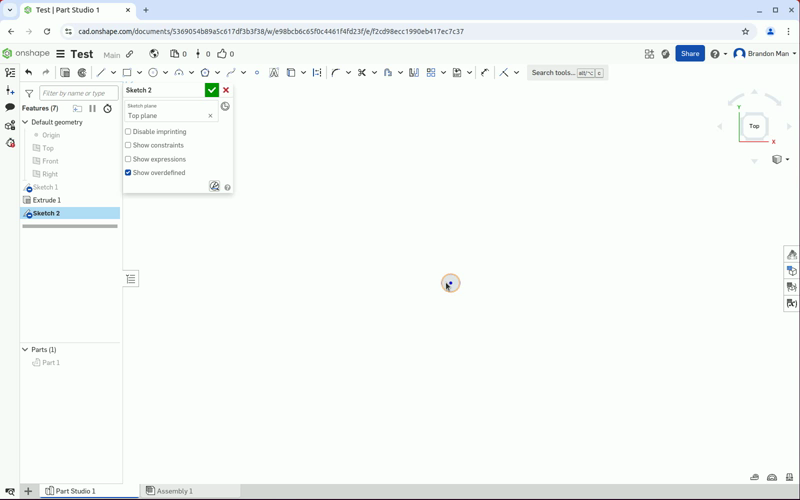
scroll(6)
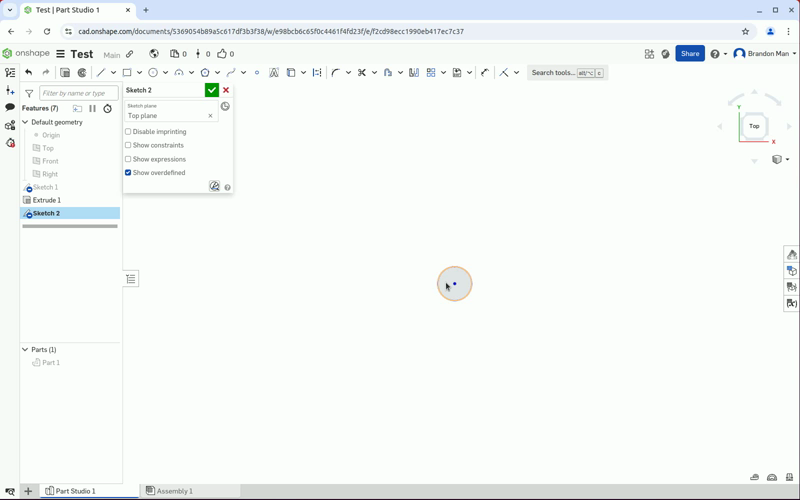
scroll(6)
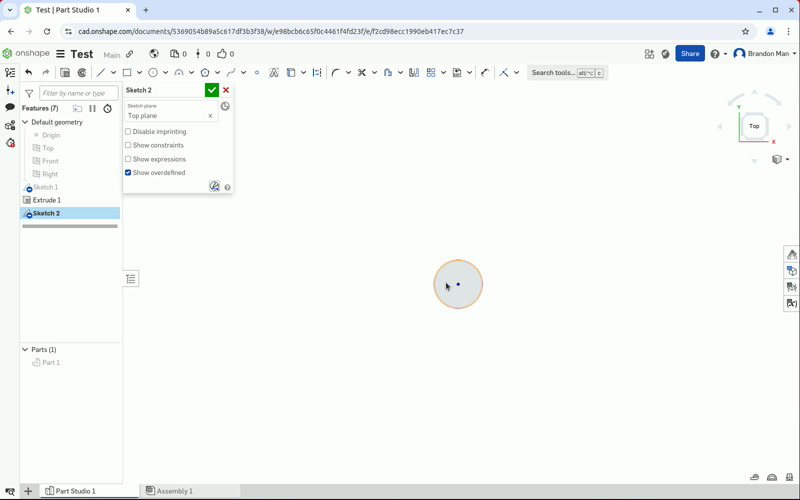
scroll(6)
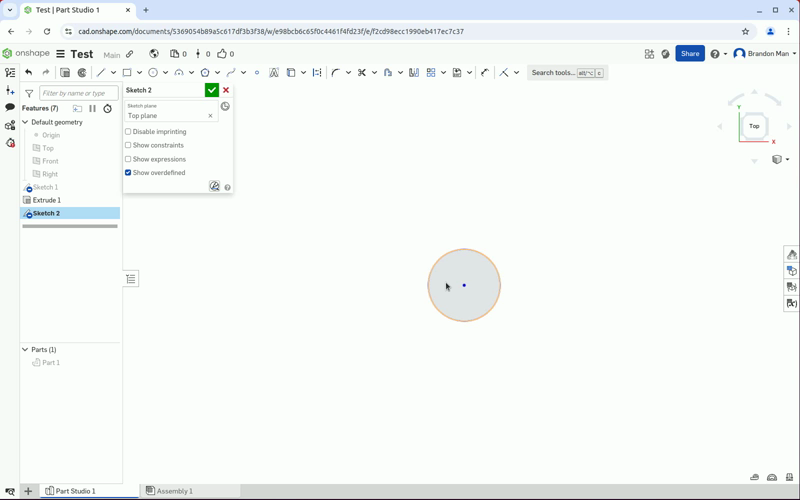
scroll(6)
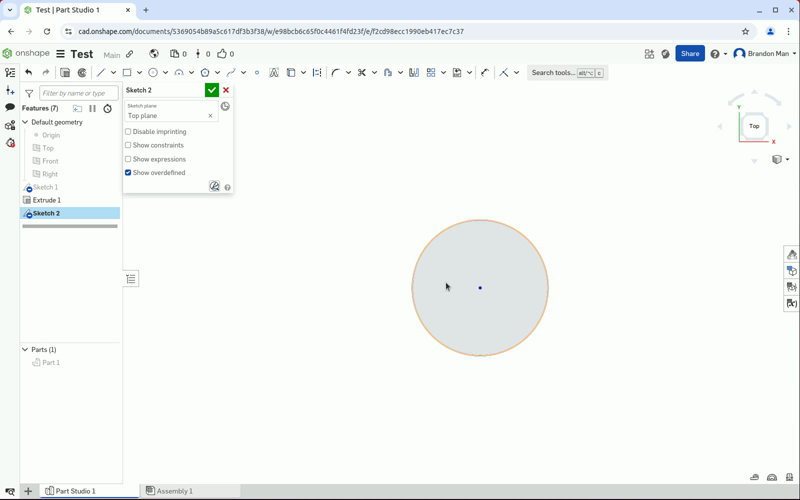
click(446, 282)
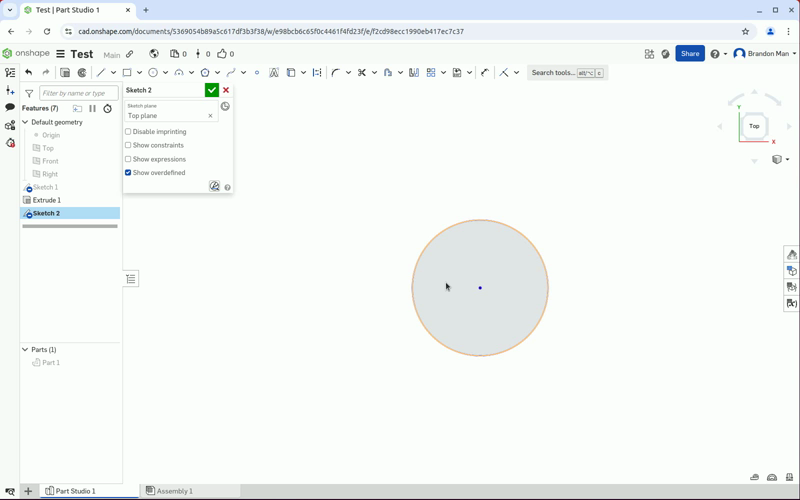
scroll(-6)
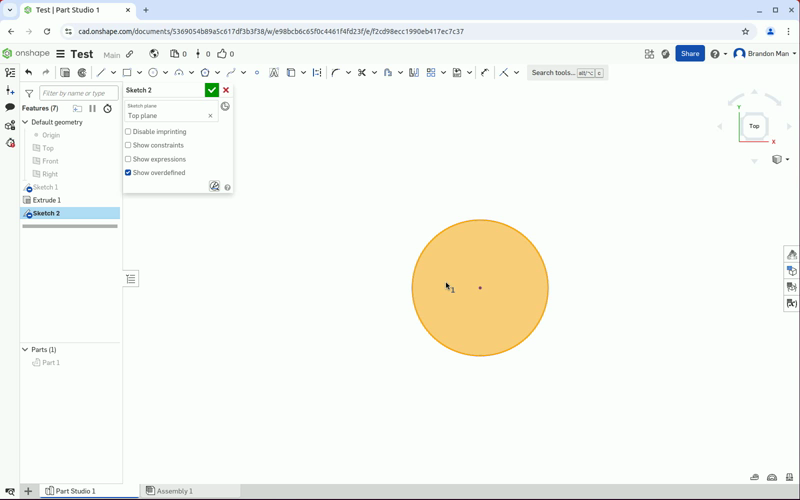
scroll(-6)
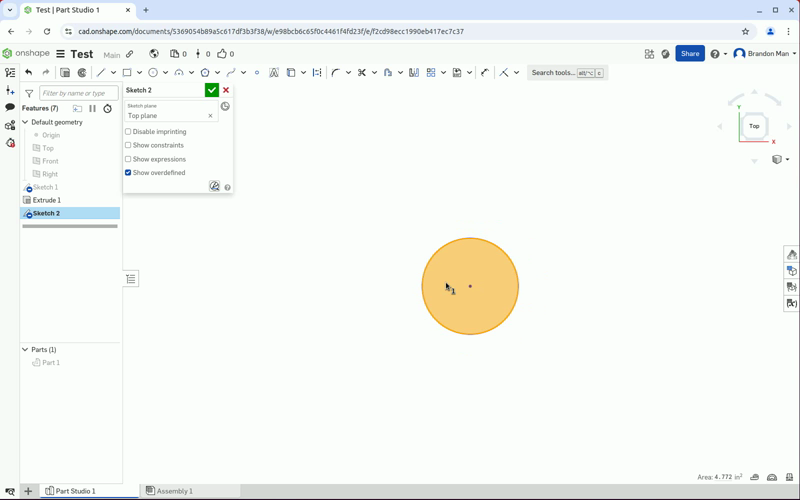
scroll(-6)
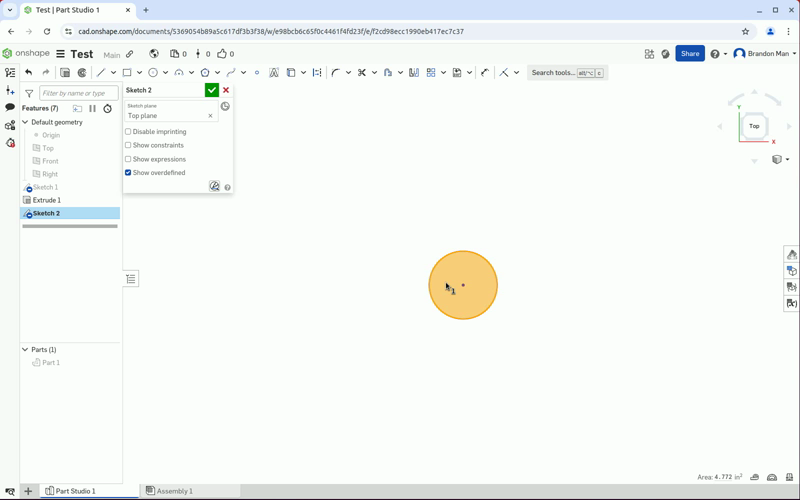
scroll(-6)
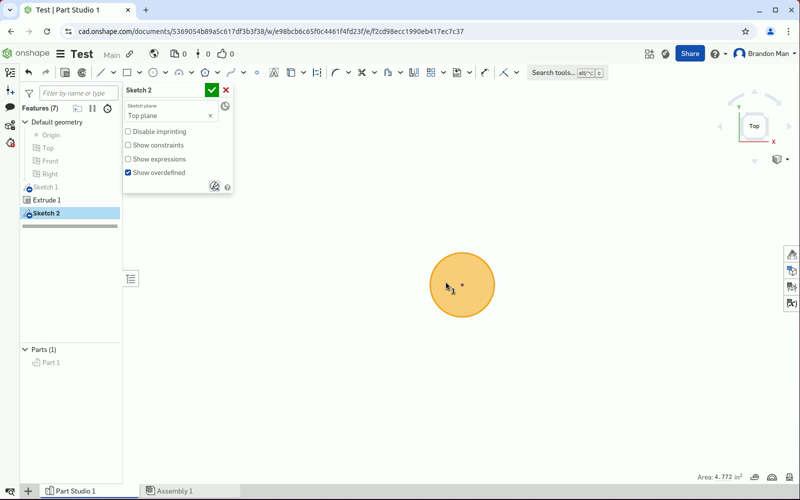
scroll(-6)
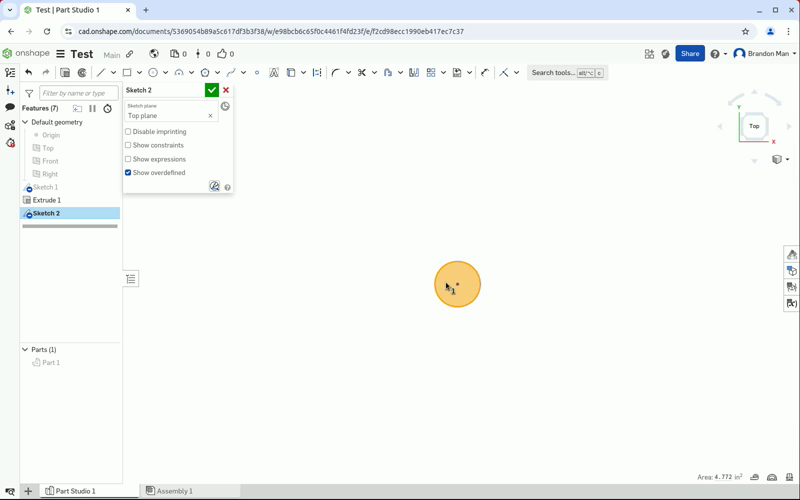
scroll(-6)
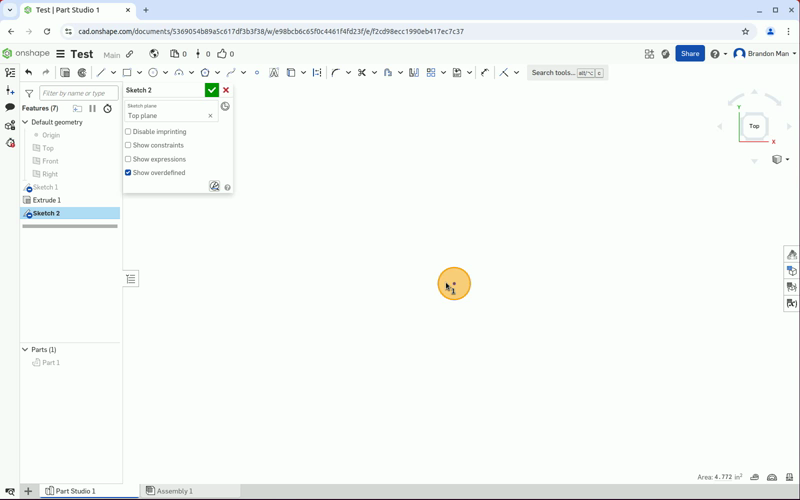
scroll(-6)
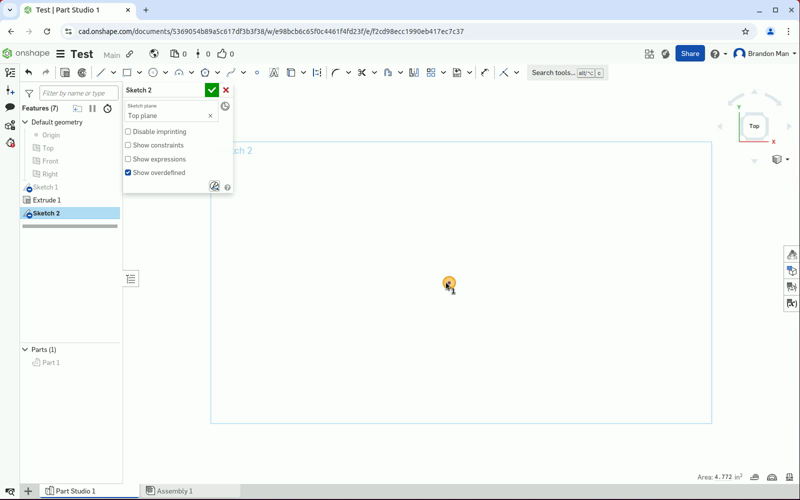
mouse_move(73, 352)
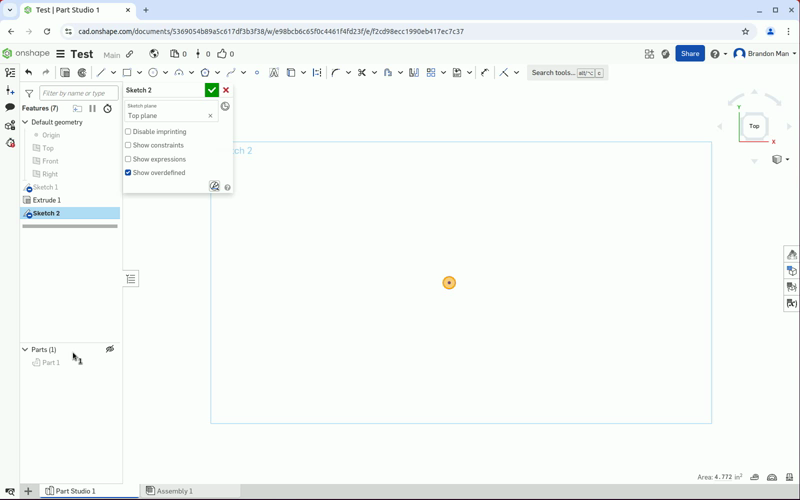
key(shift+y)
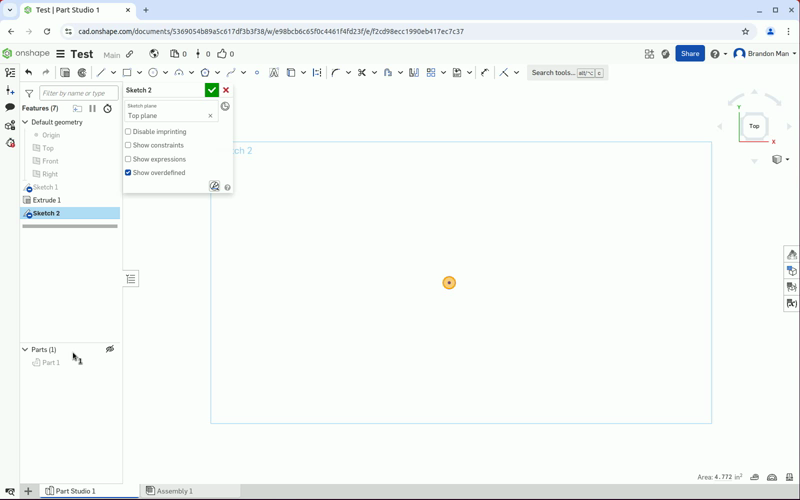
key(shift+e)
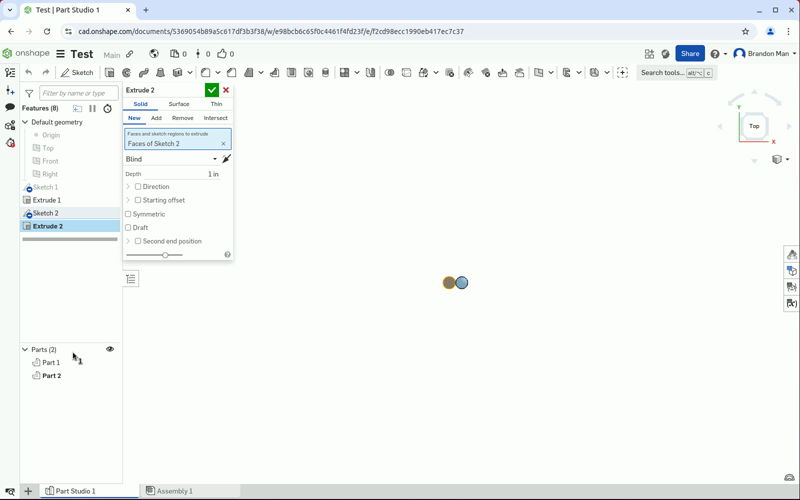
mouse_move(143, 106)
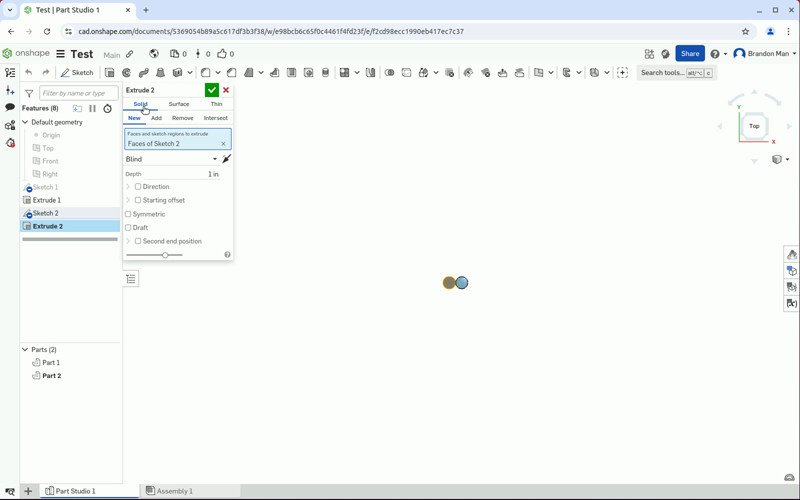
click(143, 106)
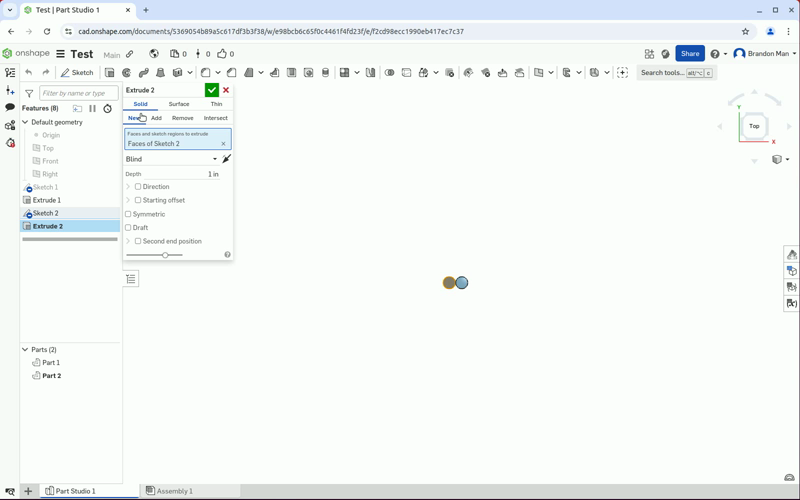
mouse_move(137, 120)
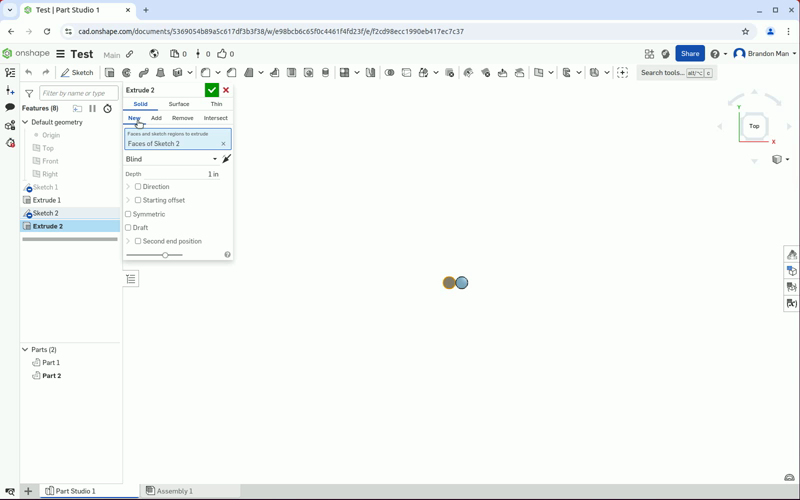
click(137, 120)
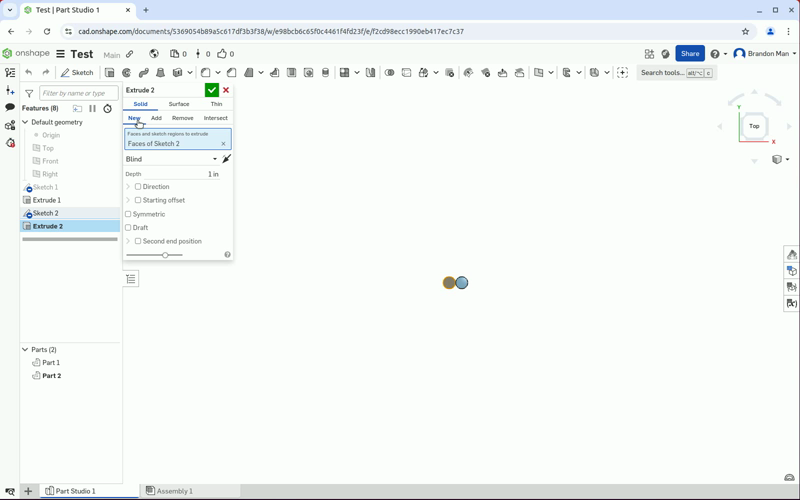
key(tab, 4)
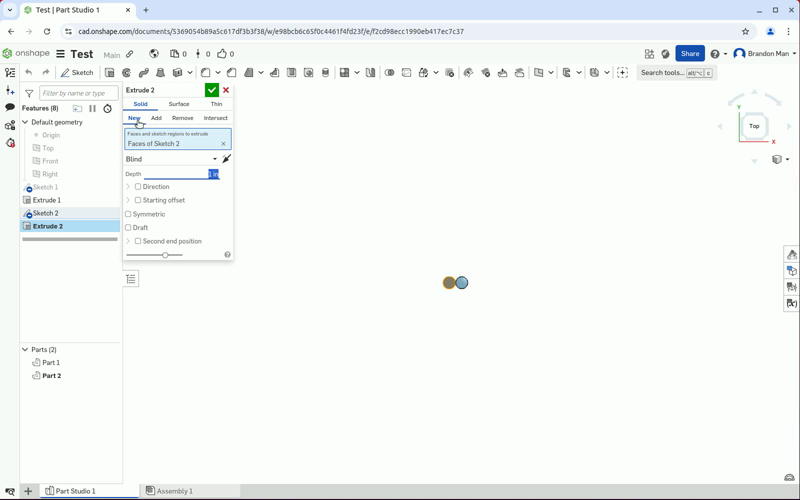
text(23.108)
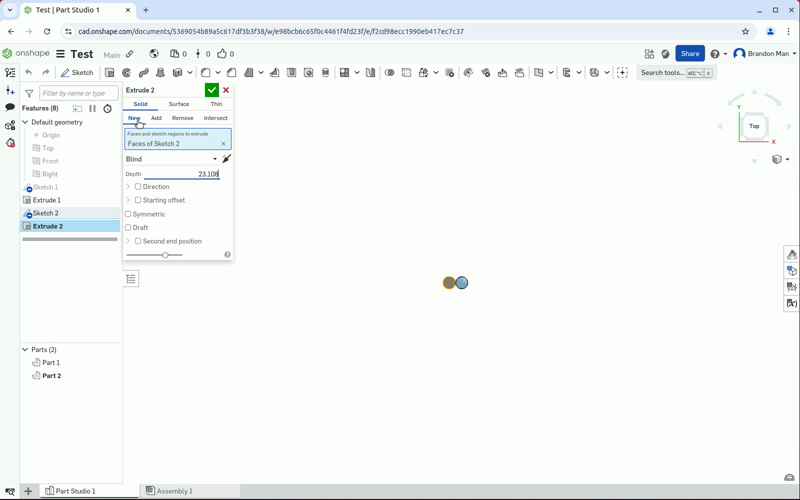
key(enter)
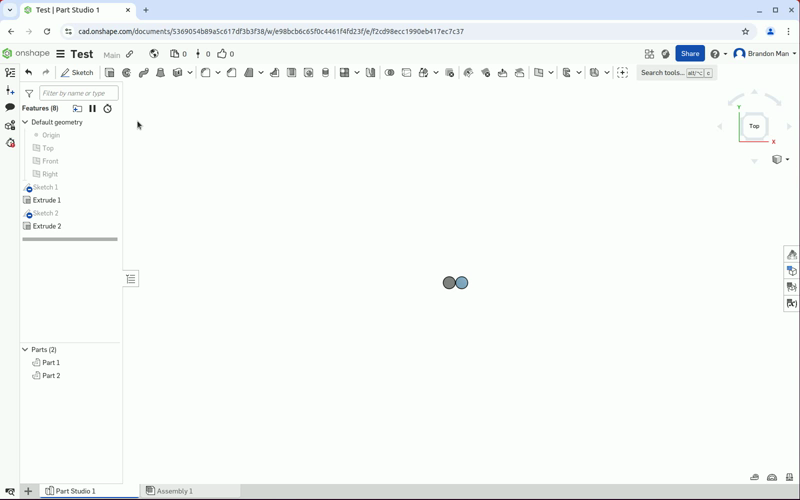
key(shift+h)
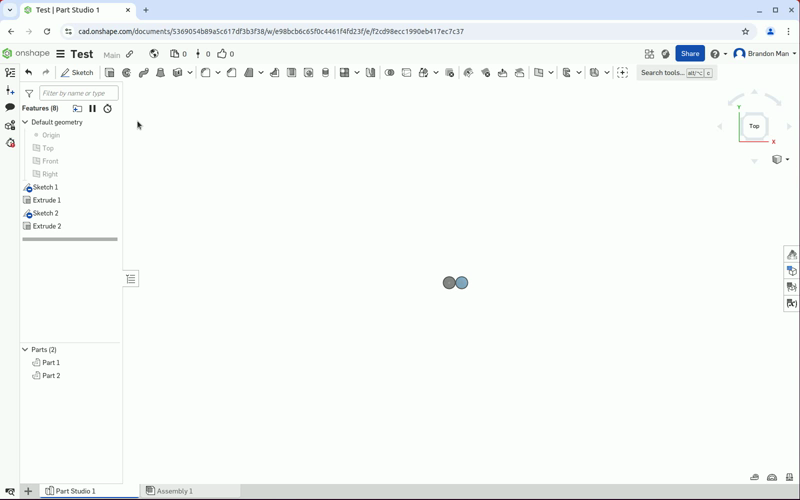
key(shift+h)
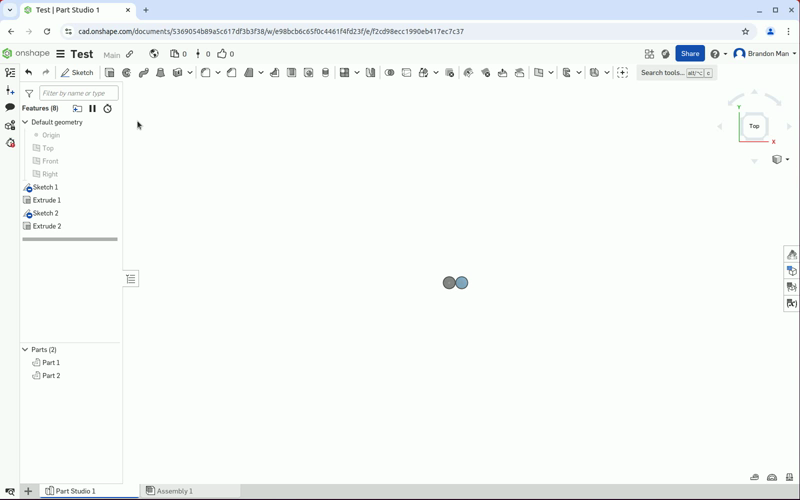
key(shift+7)
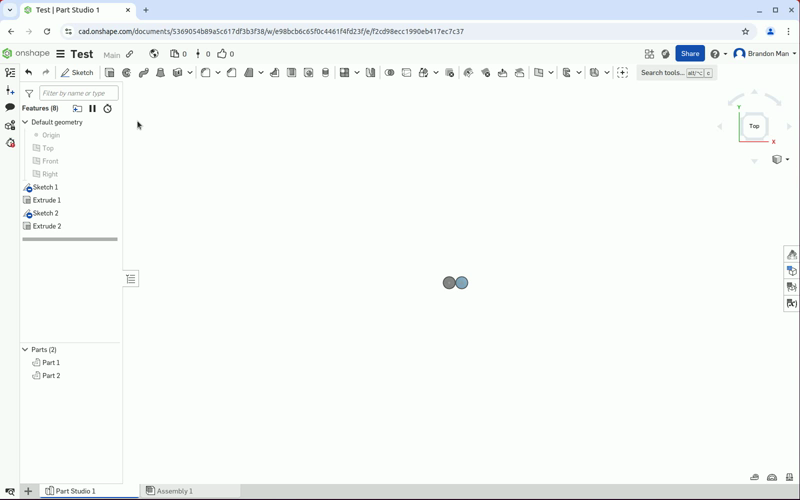
key(up, 3)
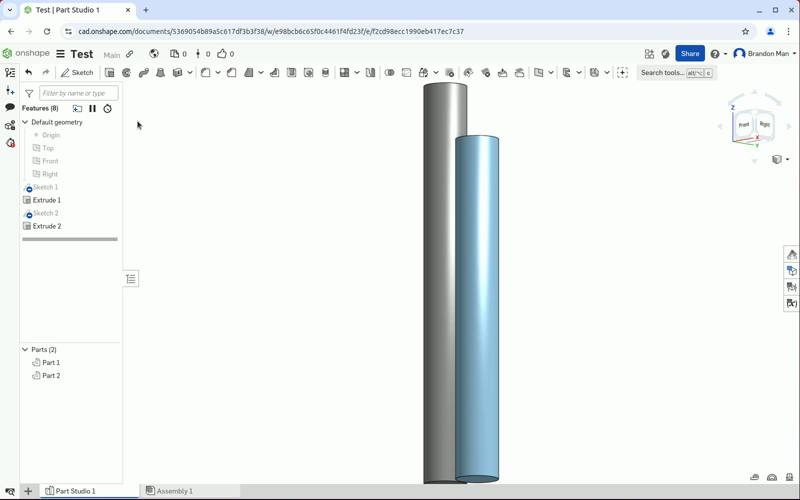
key(left, 3)
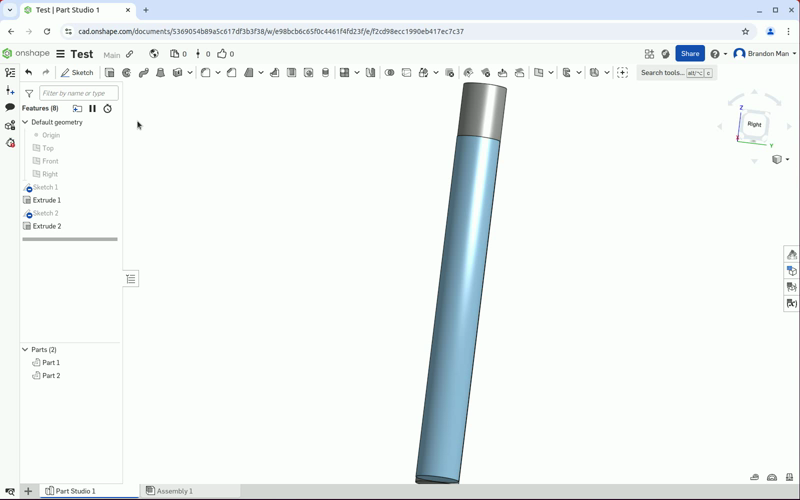
key(right, 3)
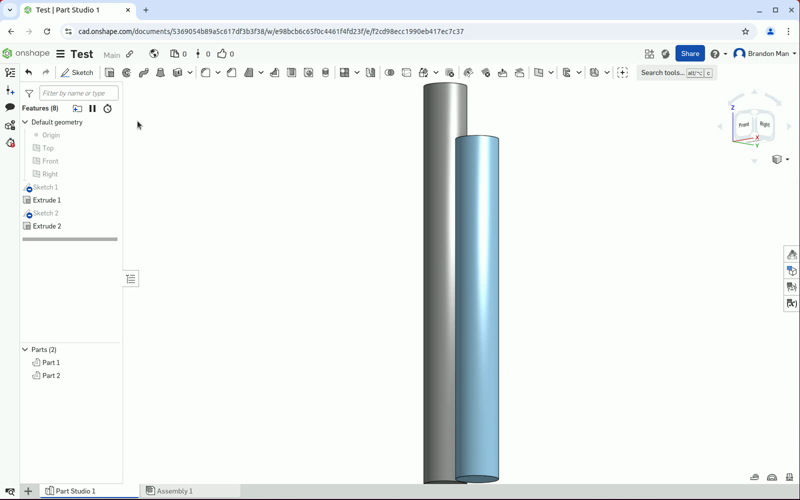
key(down, 3)
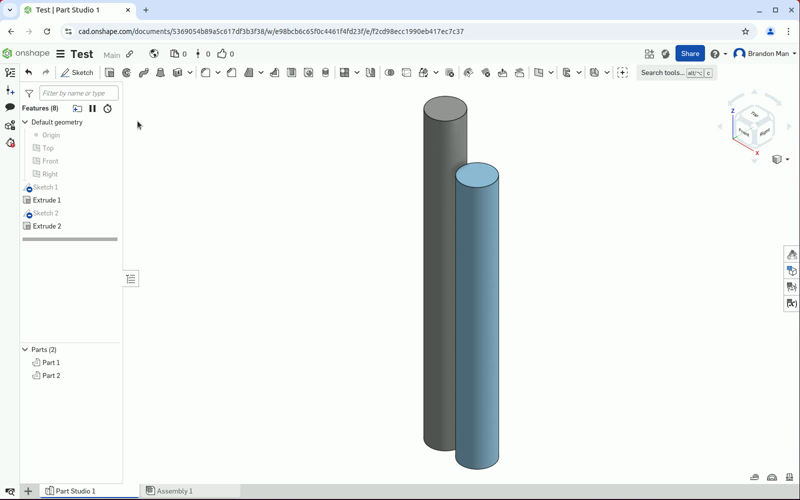
mouse_move(73, 189)
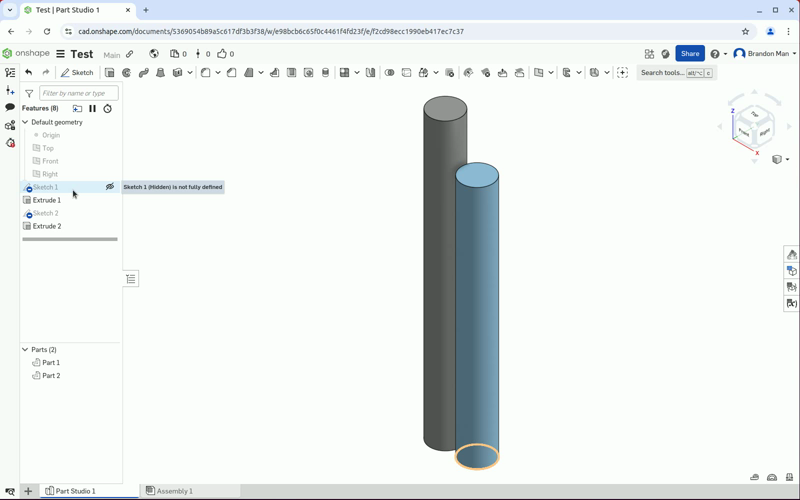
click(73, 189)